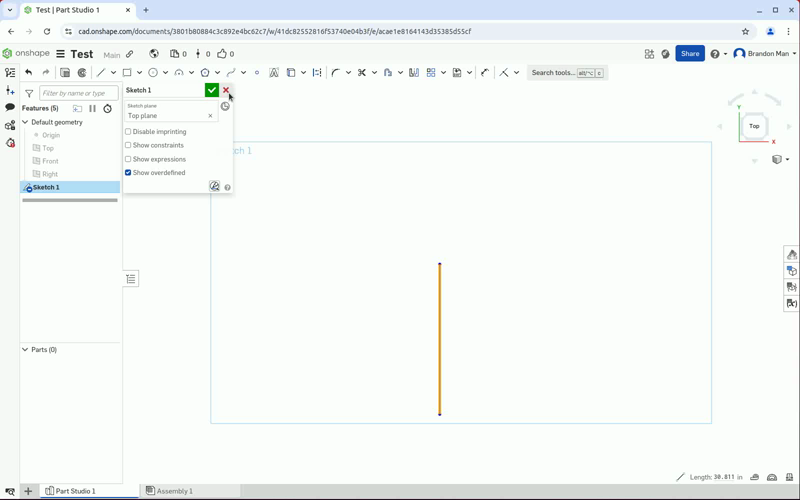
key(shift+h)
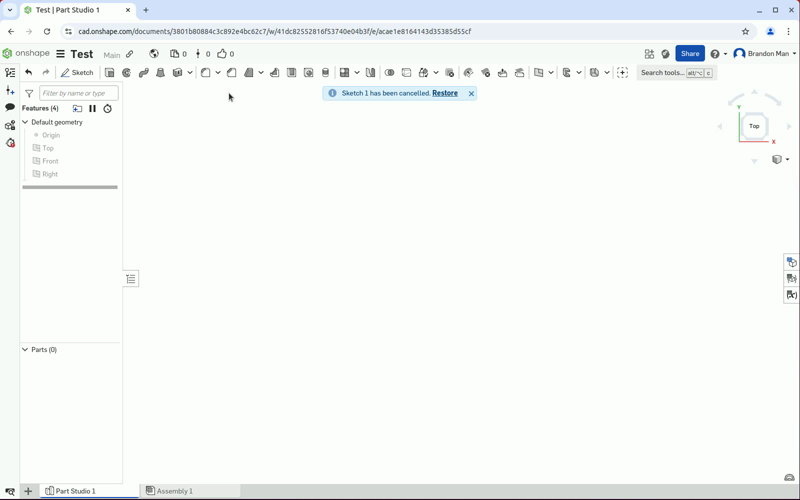
mouse_move(73, 352)
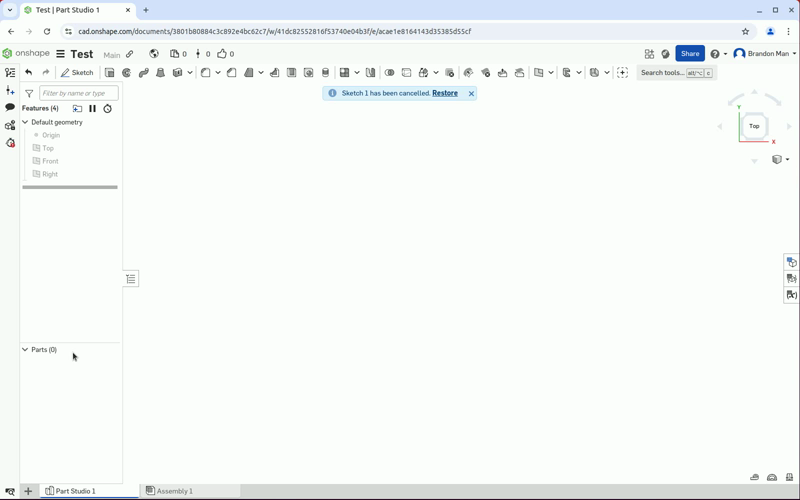
key(y)
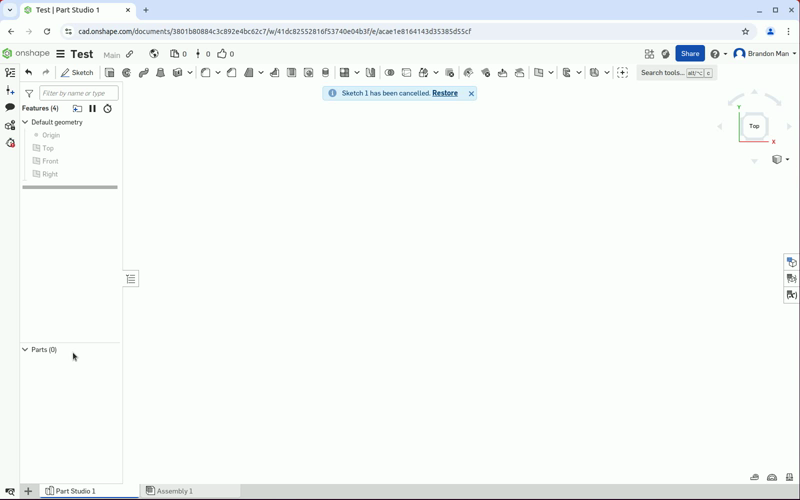
key(shift+p)
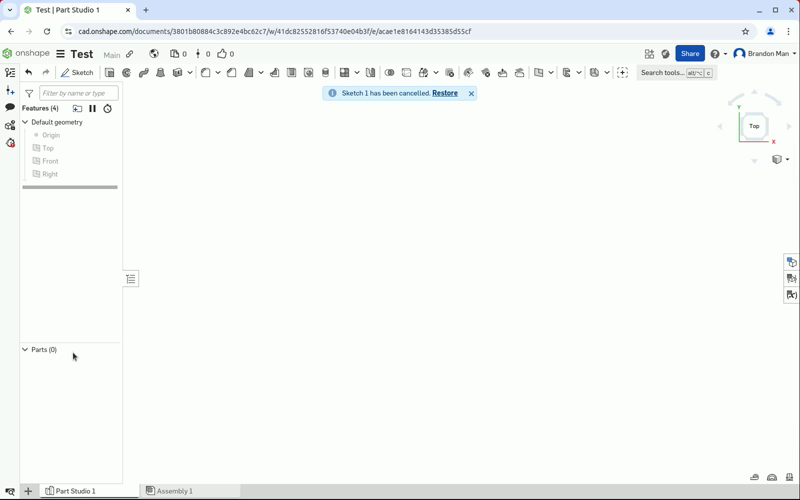
key(space)
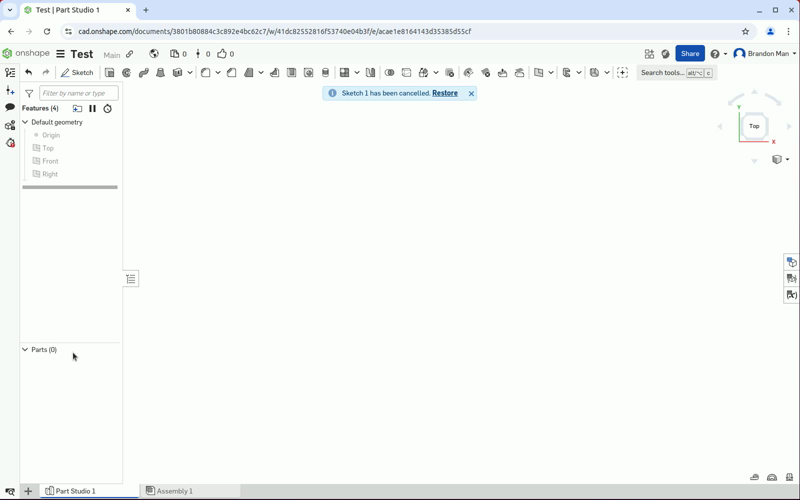
key_down(shift)
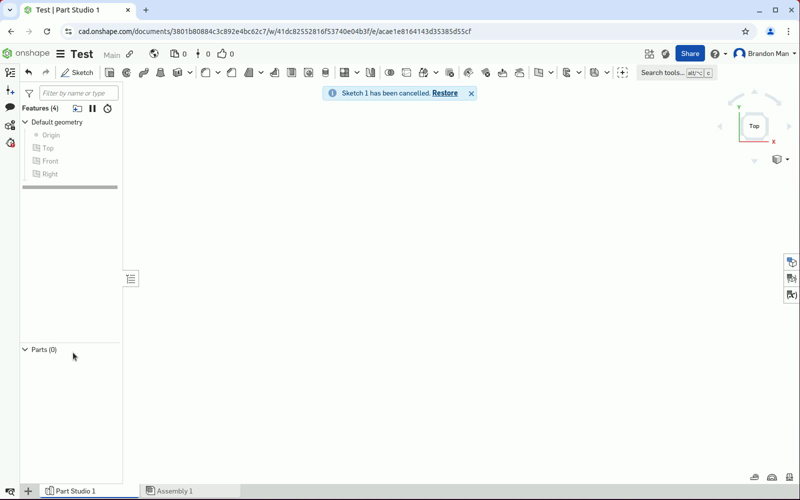
key(up)
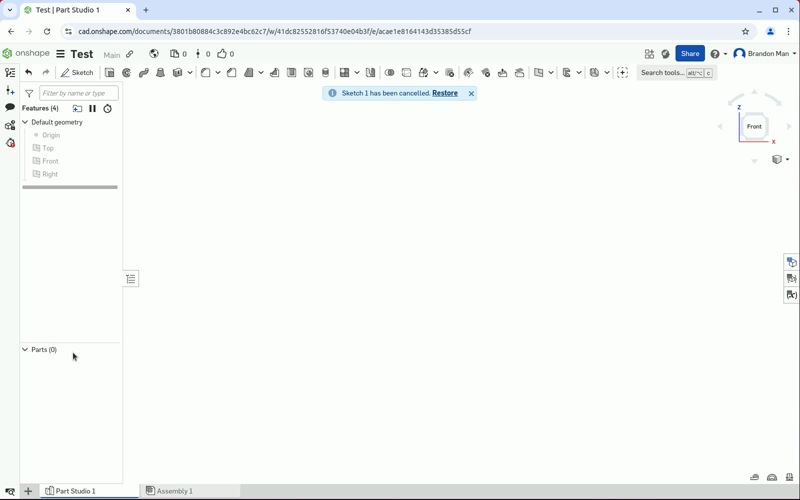
key_up(shift)
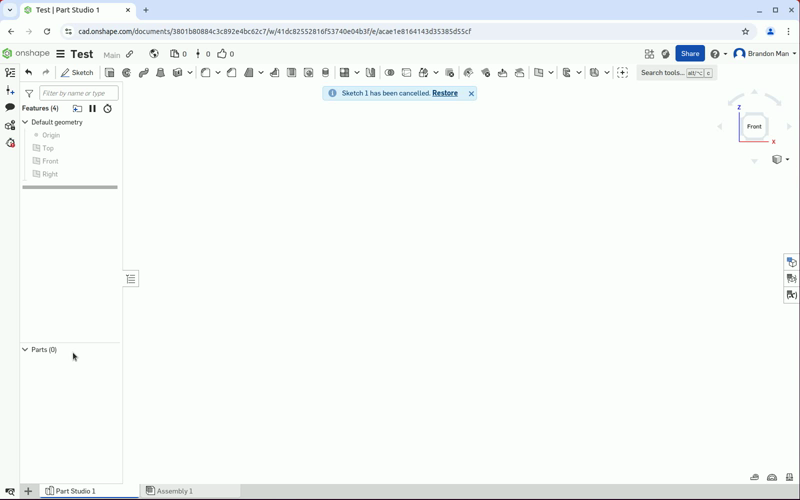
mouse_move(73, 352)
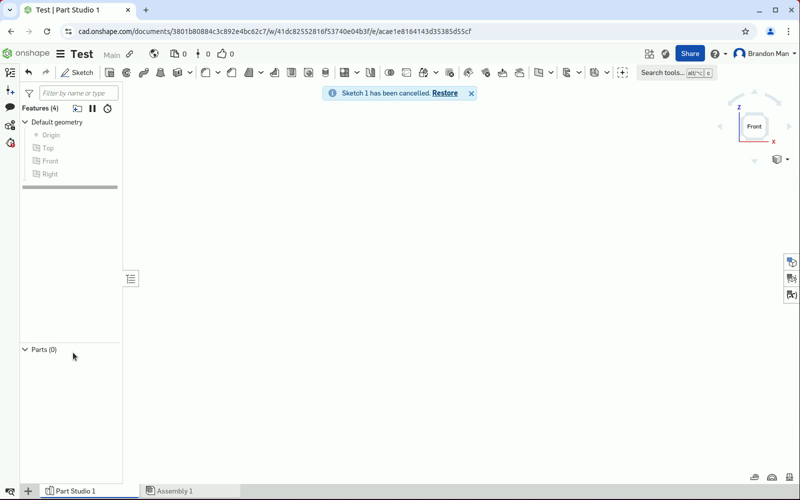
key(shift+y)
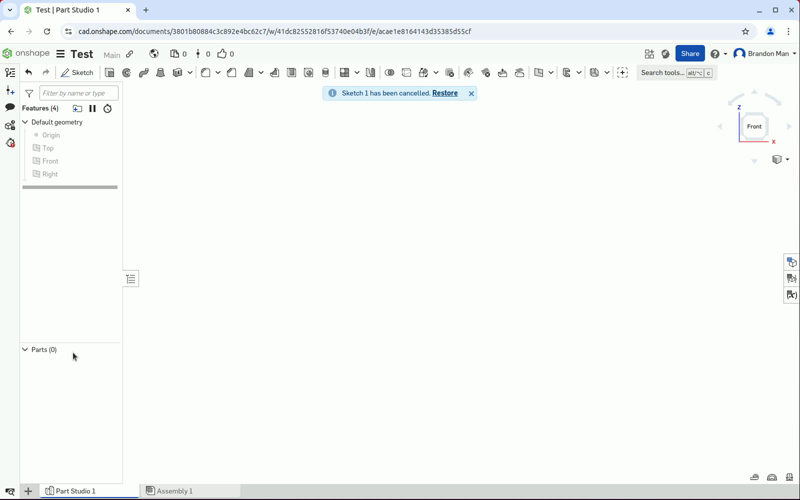
key(shift+s)
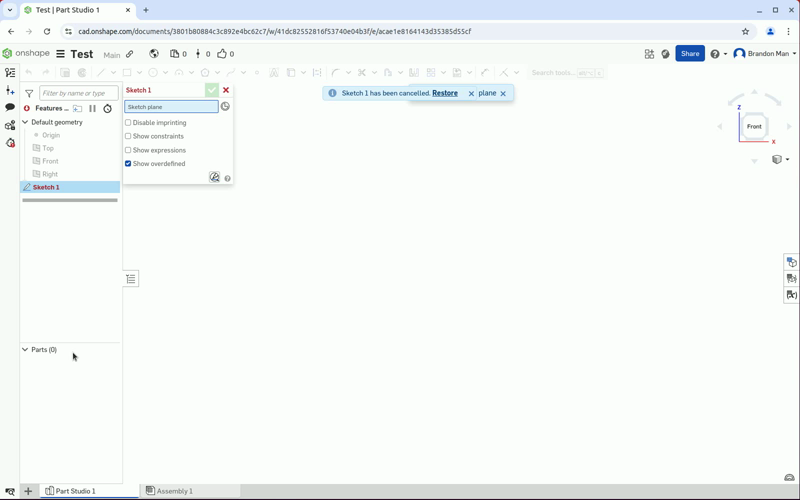
mouse_move(73, 163)
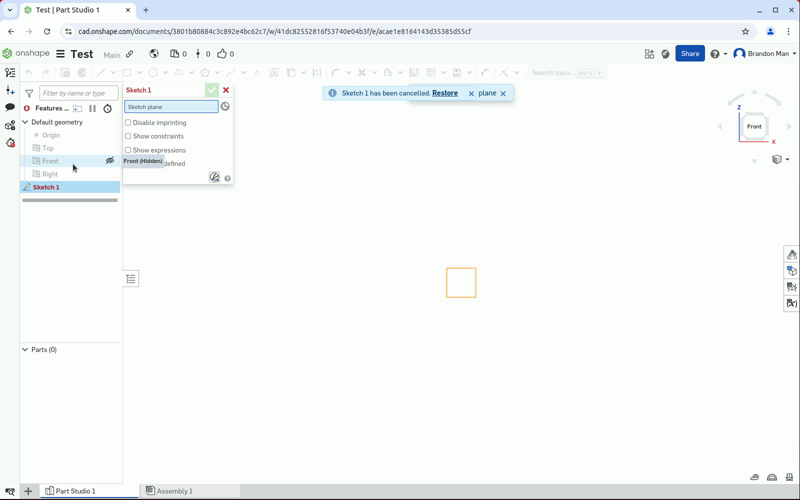
click(73, 163)
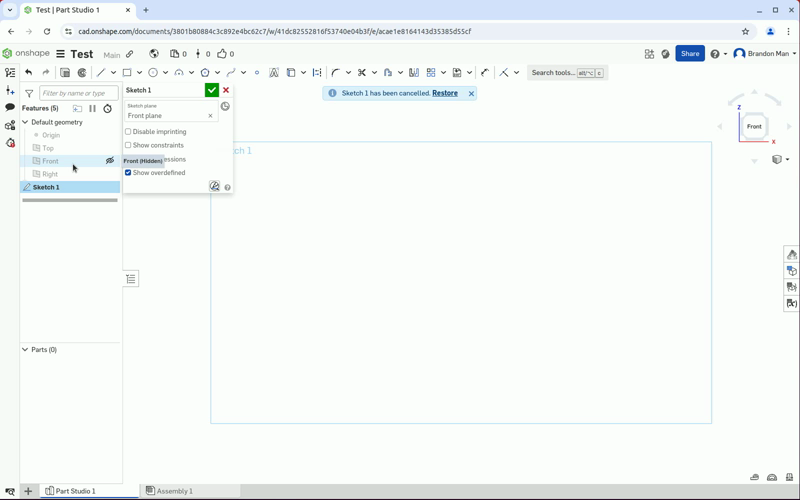
mouse_move(73, 352)
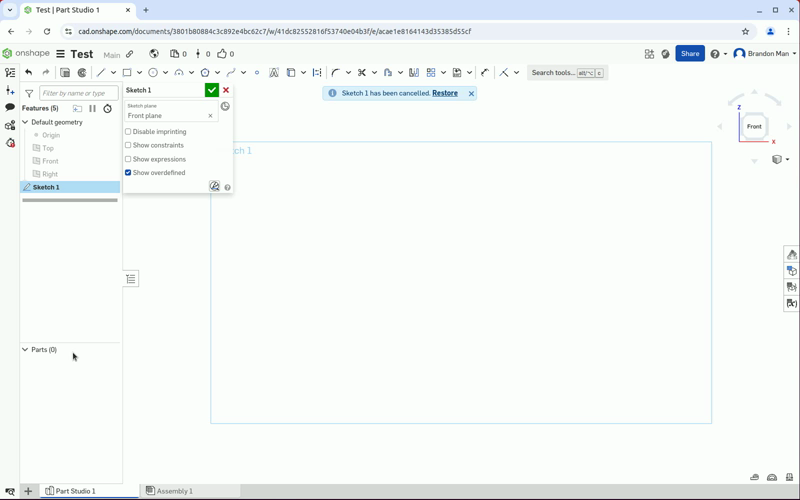
key(y)
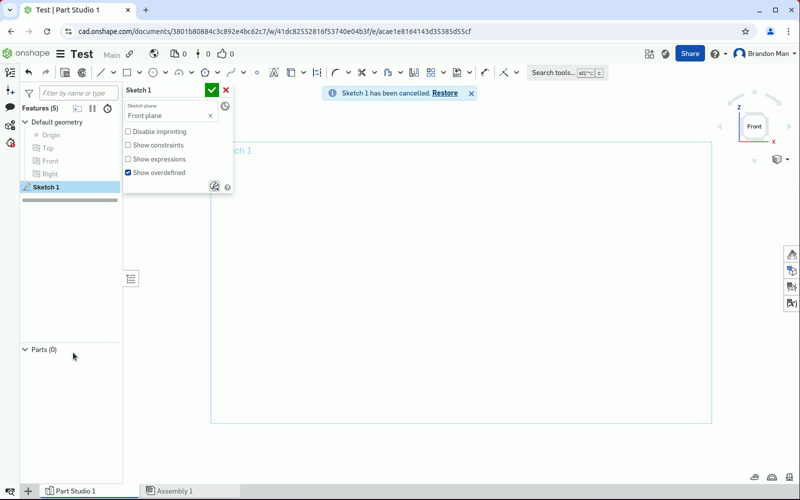
key(l)
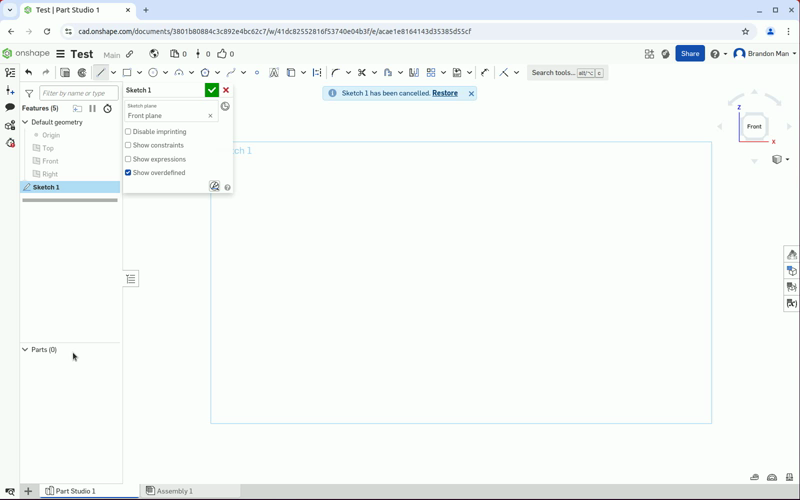
key_down(shift)
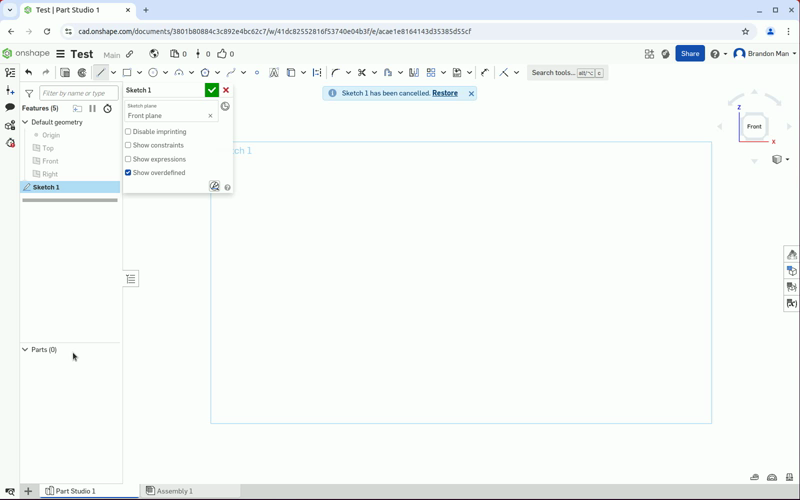
mouse_move(410, 333)
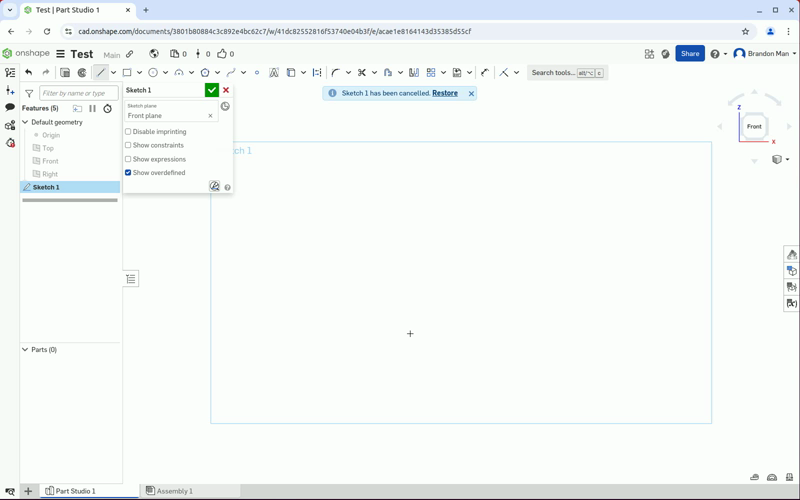
click(410, 333)
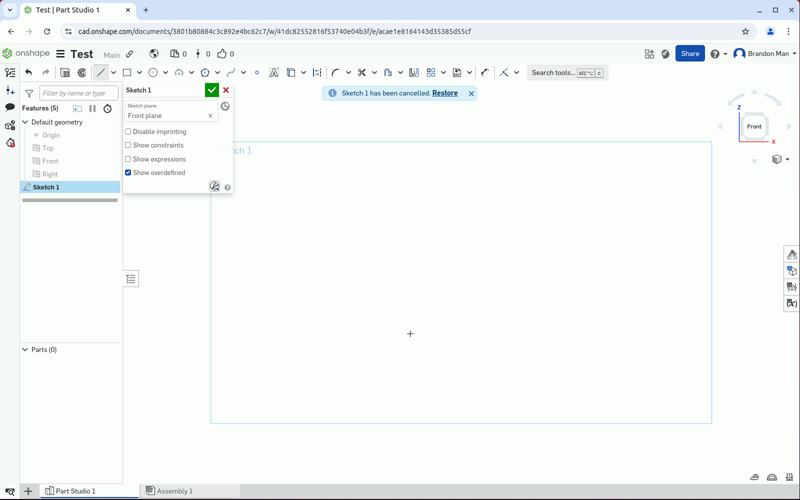
key_up(shift)
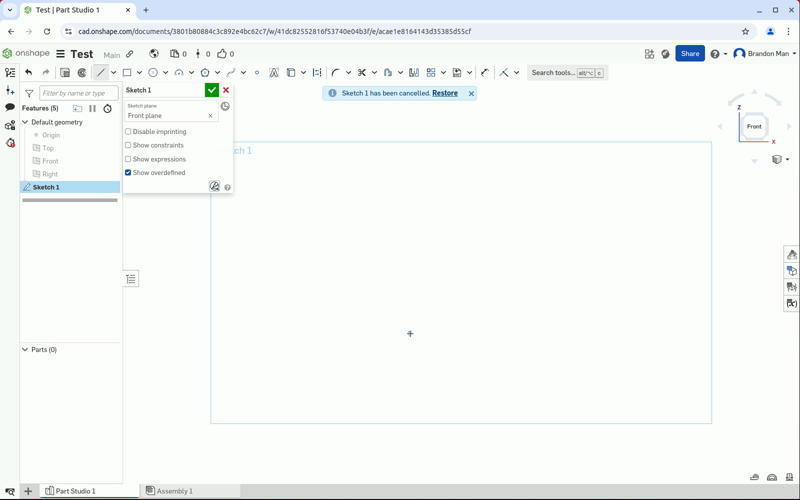
key_down(shift)
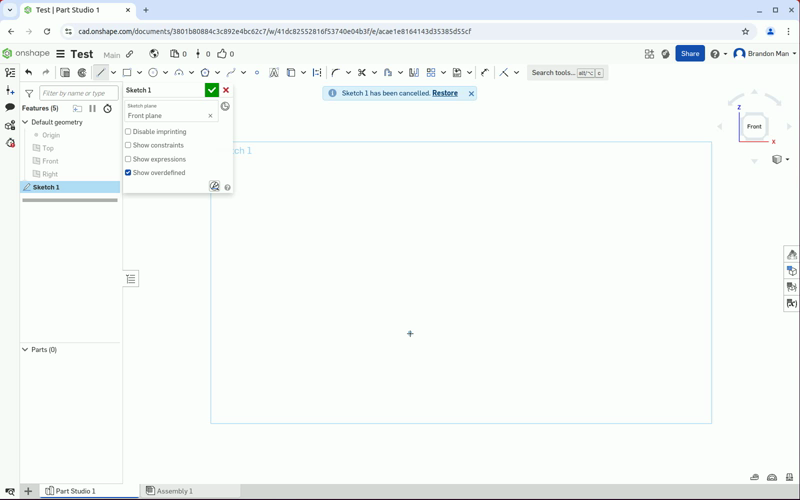
mouse_move(440, 333)
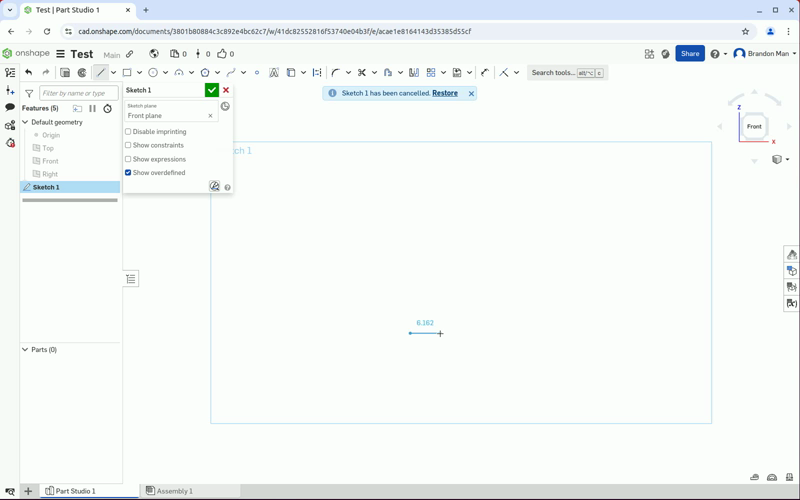
mouse_move(442, 333)
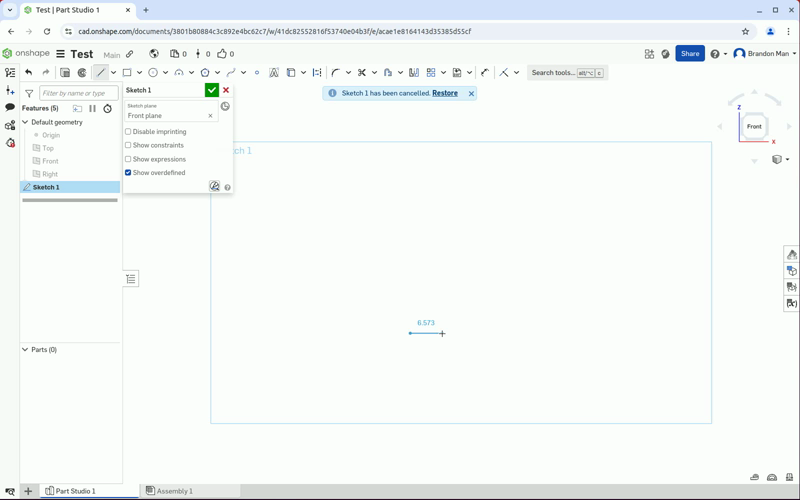
click(442, 333)
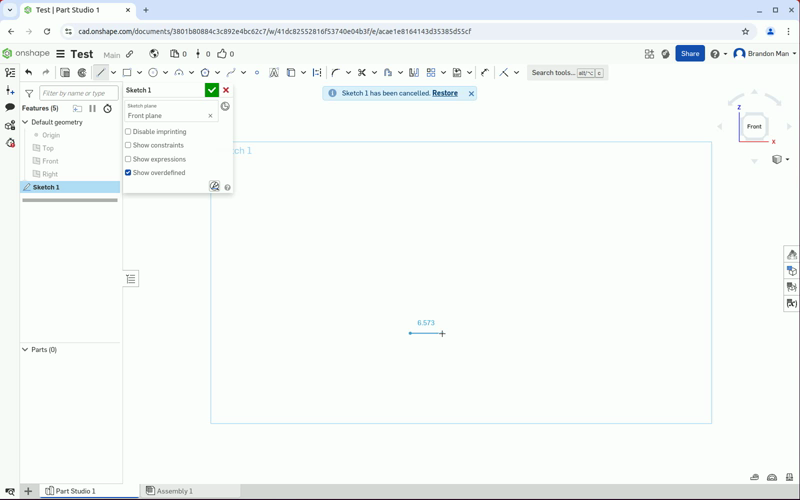
key_up(shift)
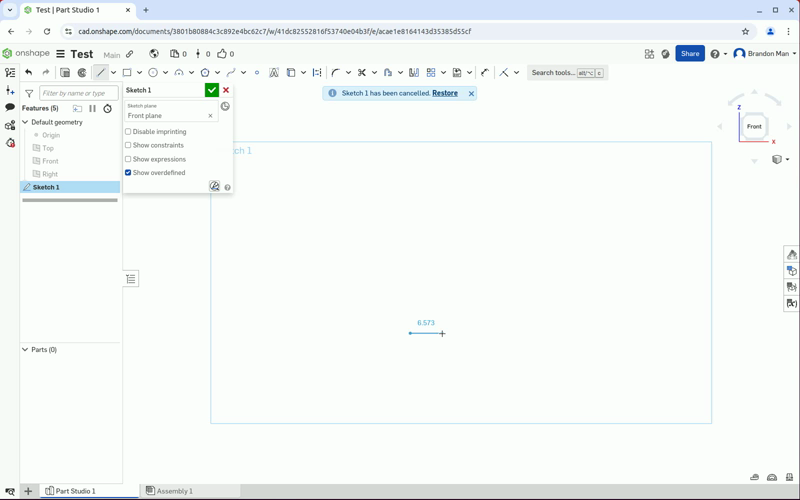
key_down(shift)
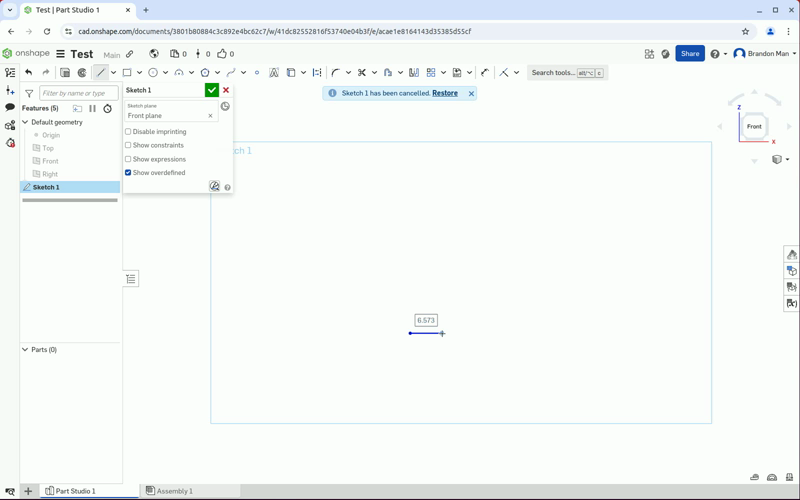
mouse_move(442, 238)
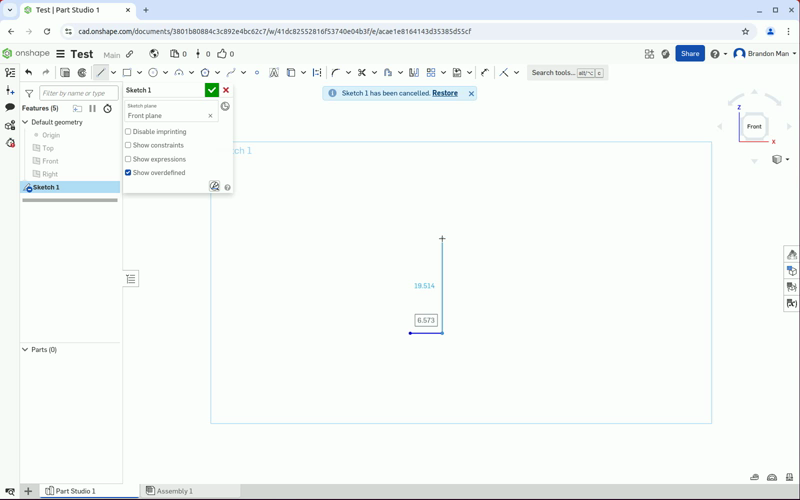
click(442, 238)
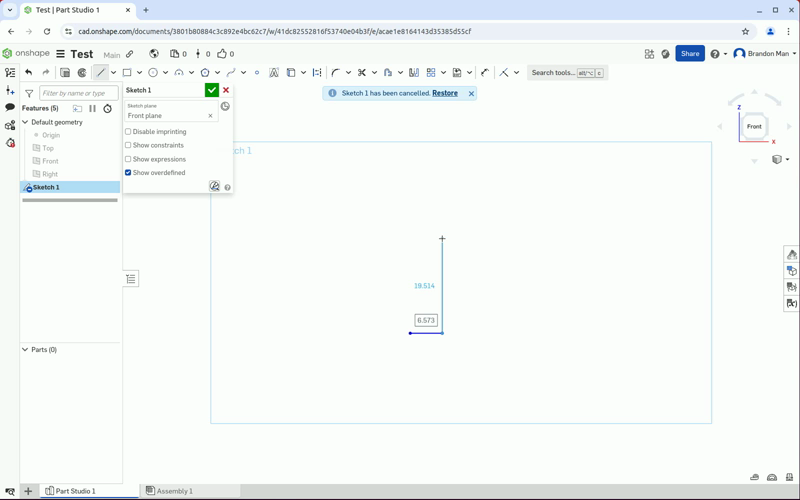
key_up(shift)
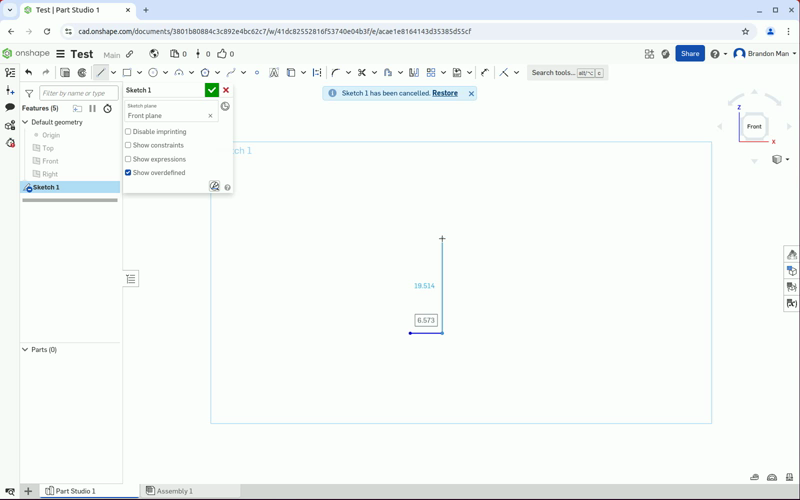
key_down(shift)
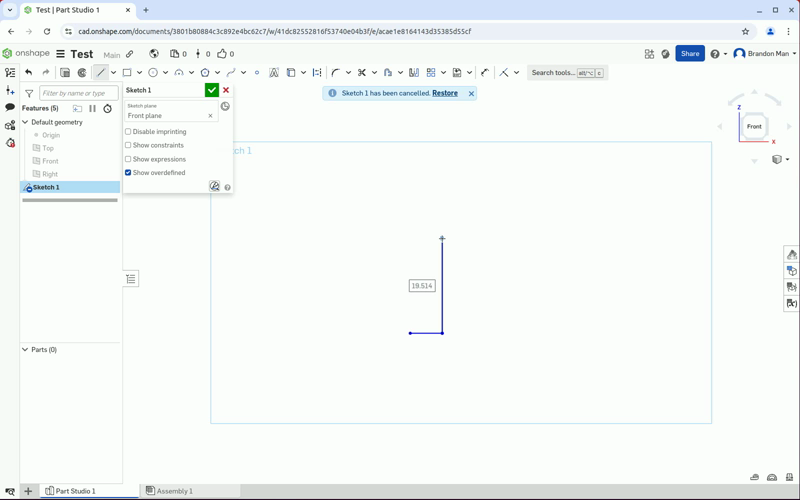
mouse_move(472, 238)
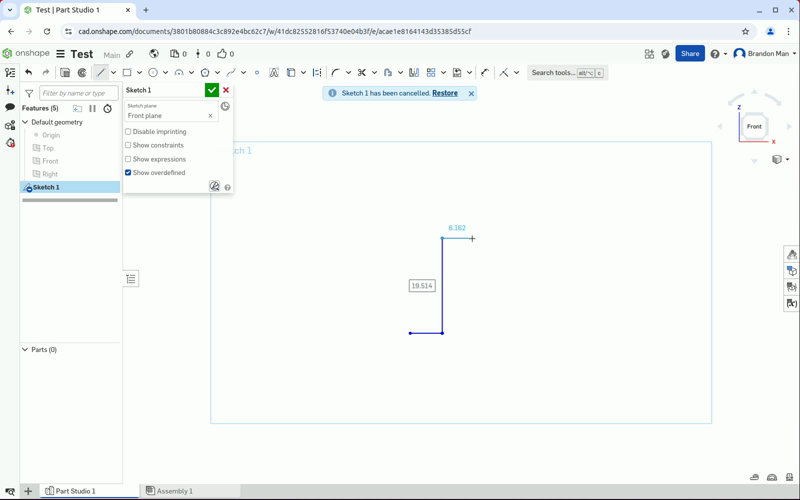
mouse_move(426, 238)
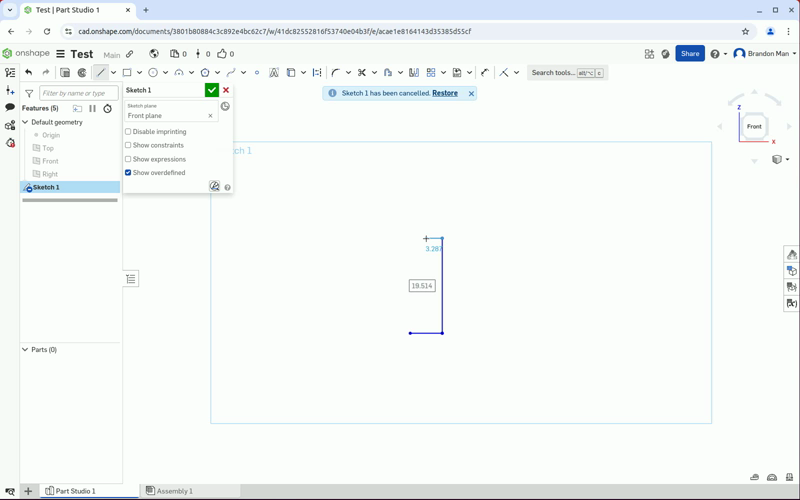
click(426, 238)
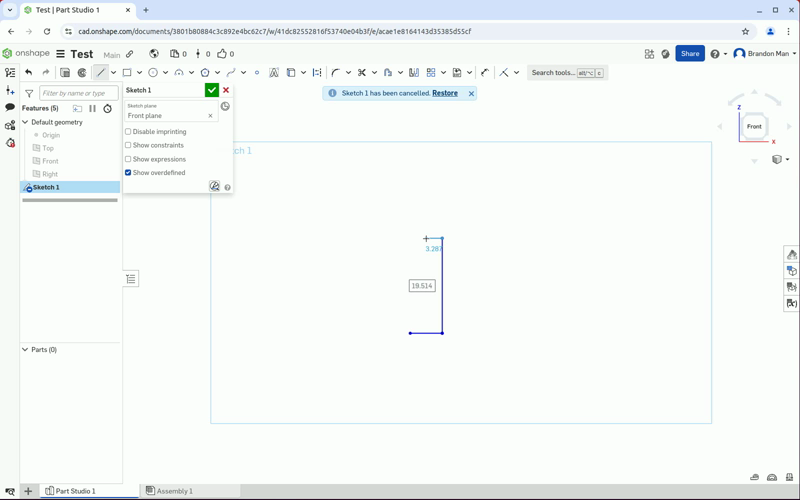
key_up(shift)
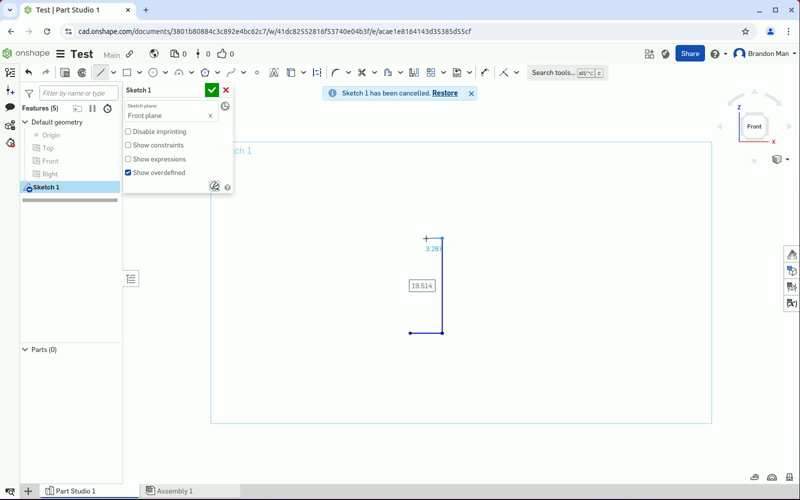
key_down(shift)
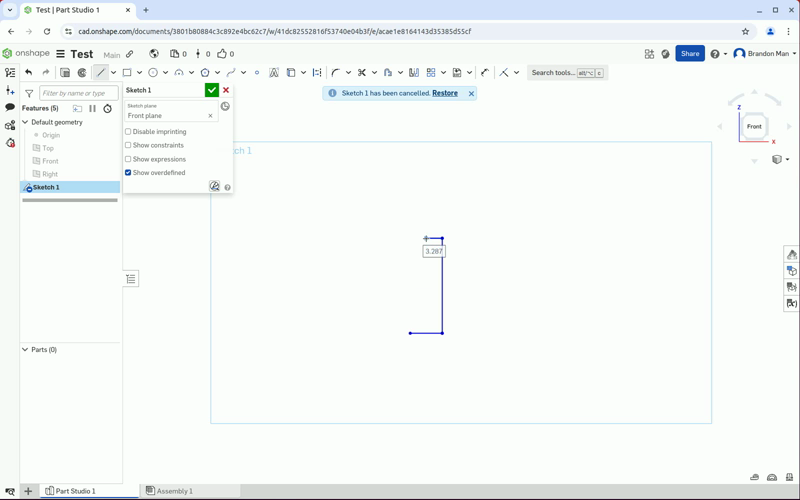
mouse_move(456, 238)
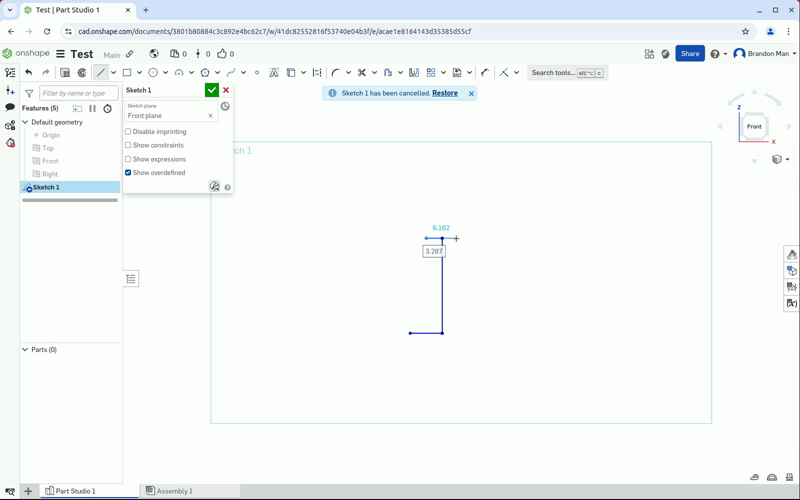
mouse_move(410, 254)
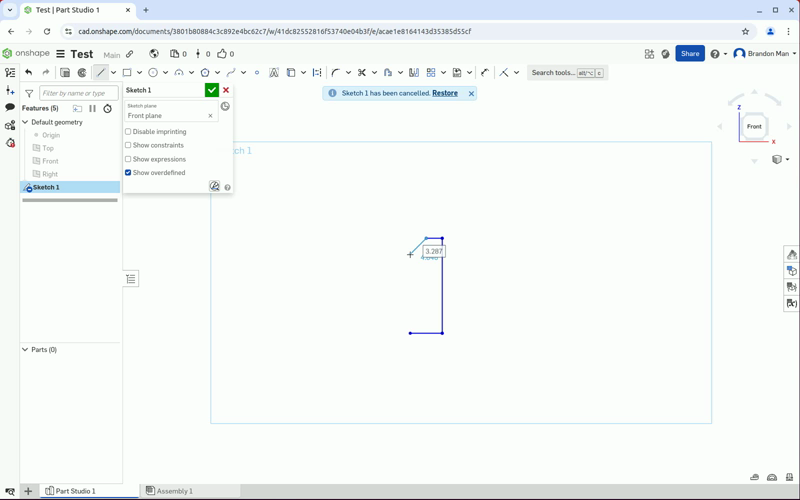
click(410, 254)
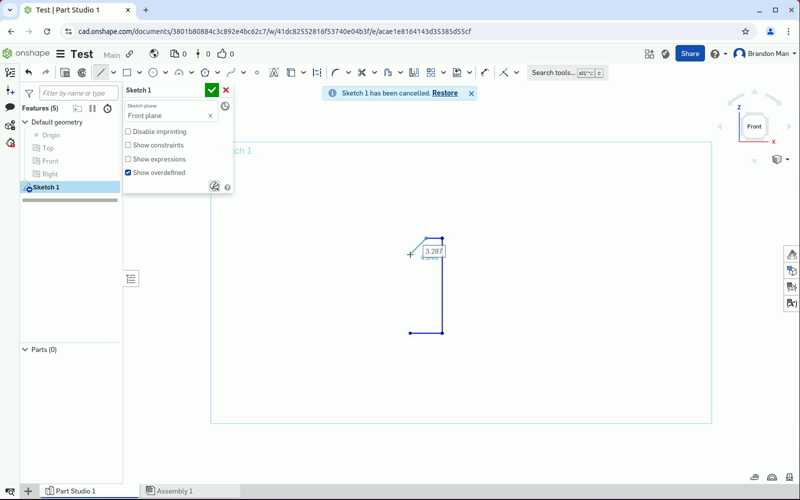
key_up(shift)
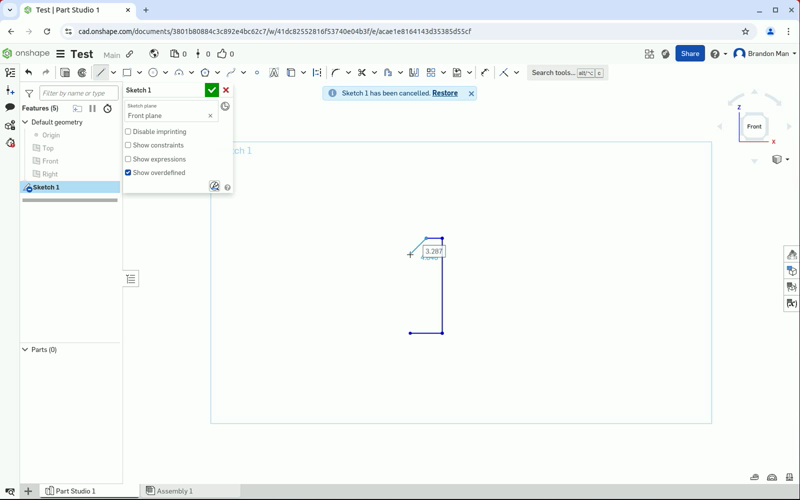
key_down(shift)
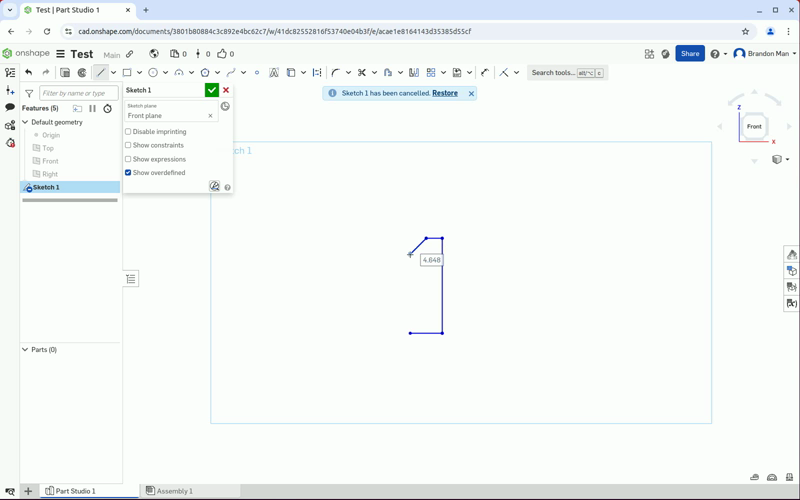
mouse_move(410, 333)
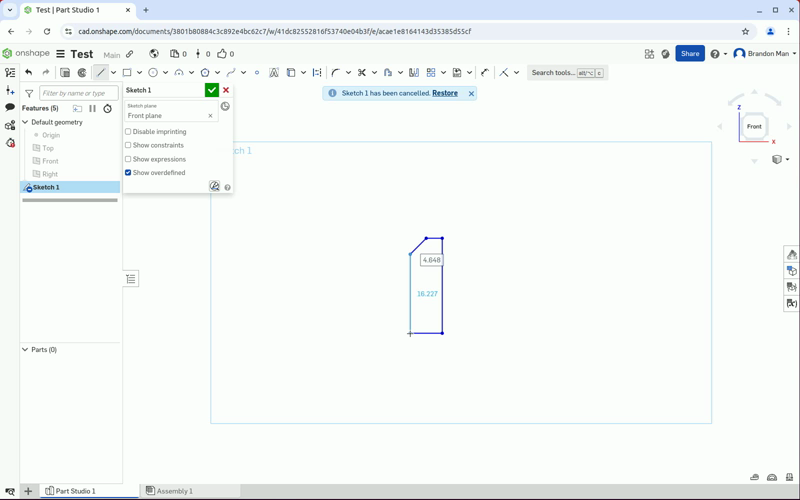
key_up(shift)
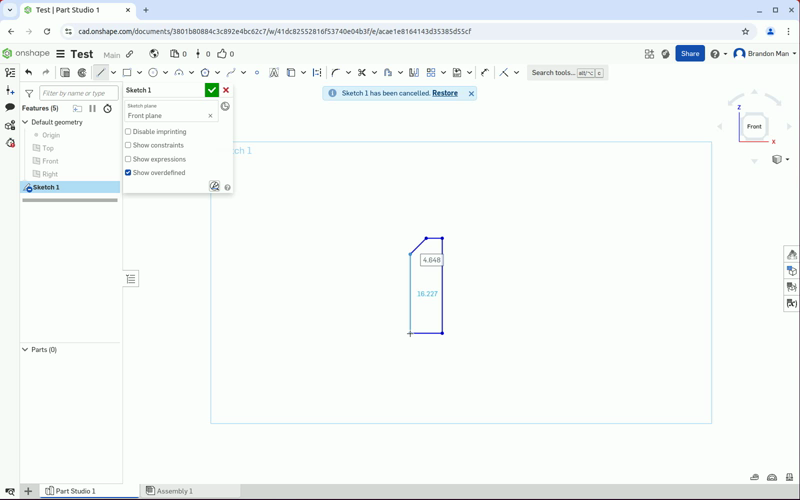
click(410, 333)
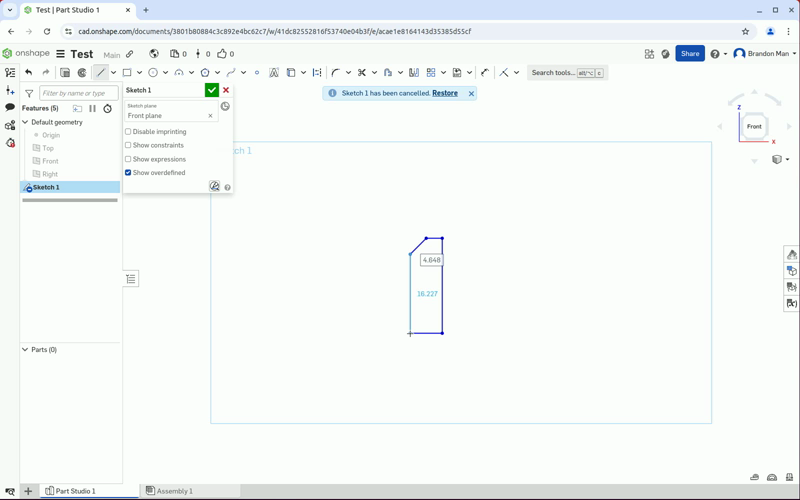
key(esc)
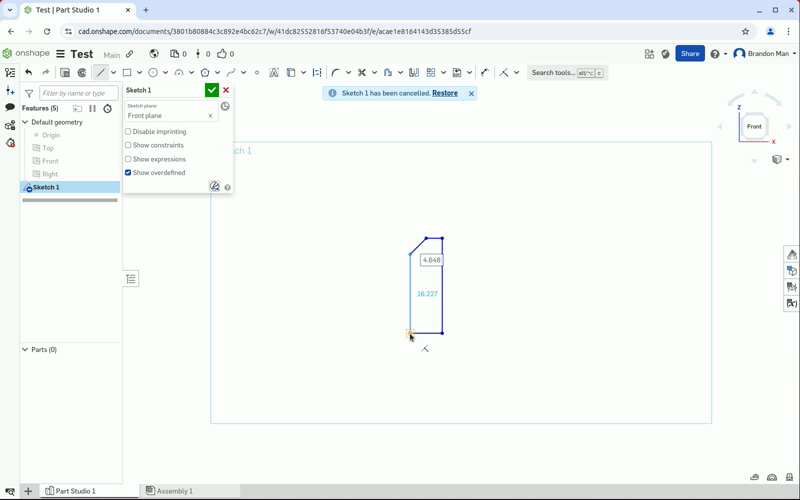
mouse_move(420, 306)
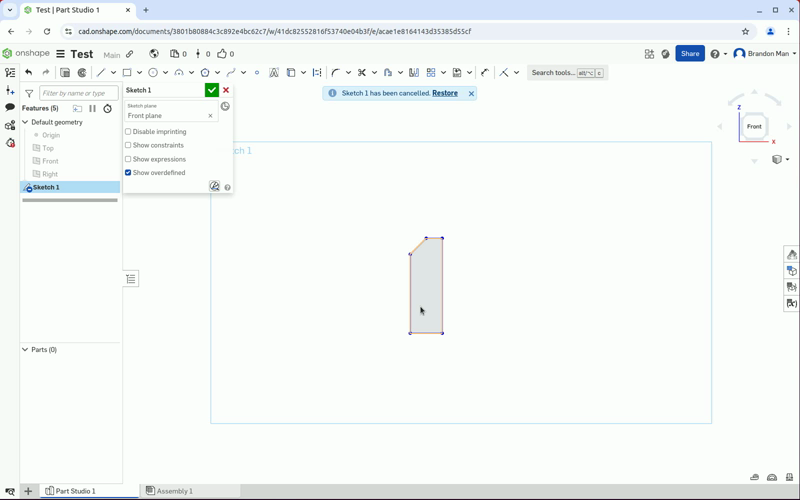
click(420, 306)
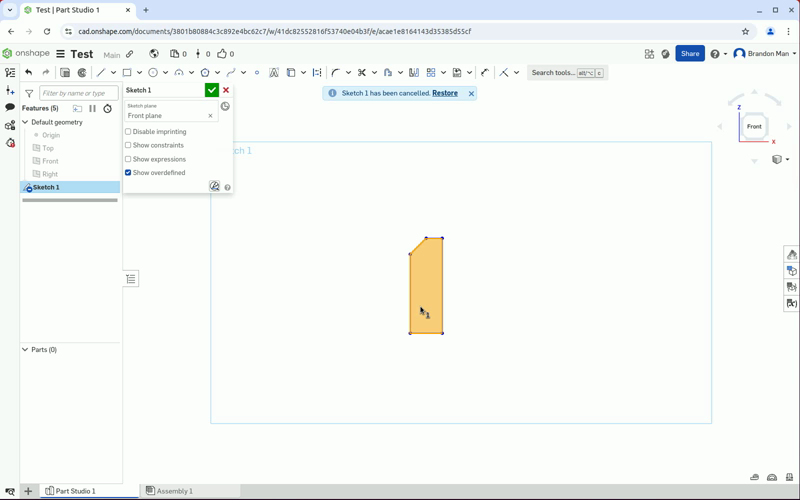
mouse_move(73, 352)
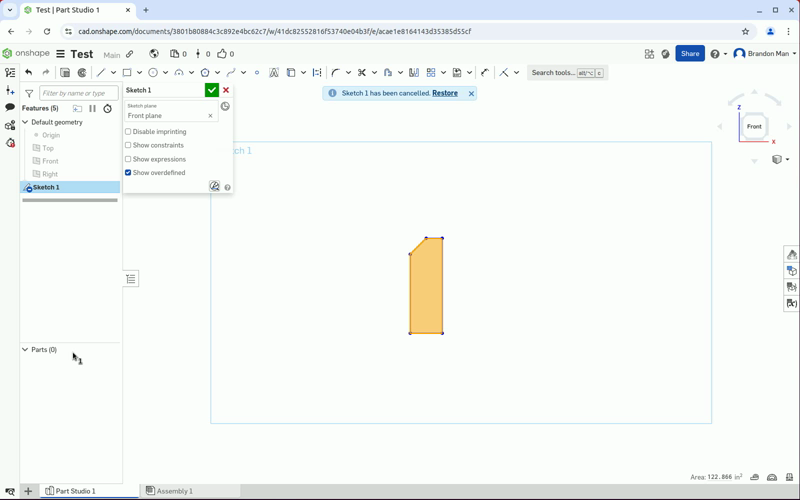
key(shift+y)
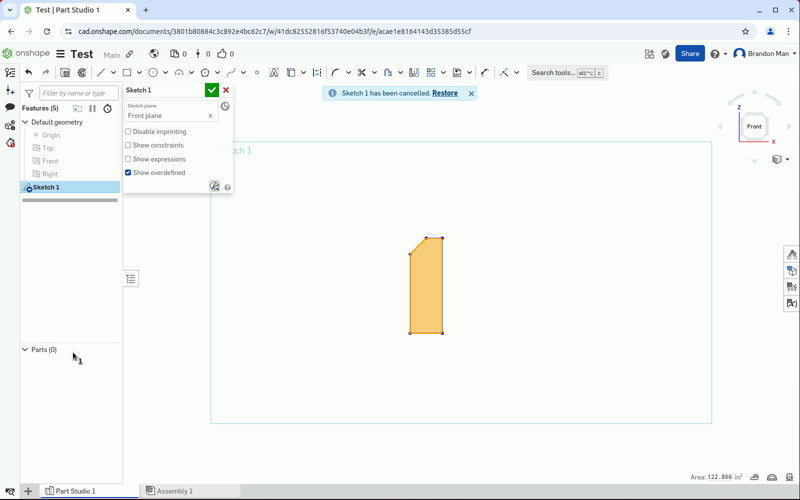
key(shift+e)
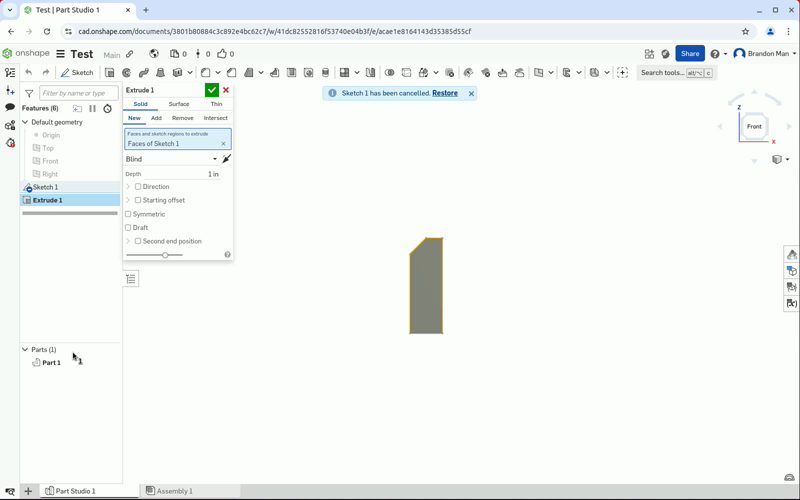
mouse_move(143, 106)
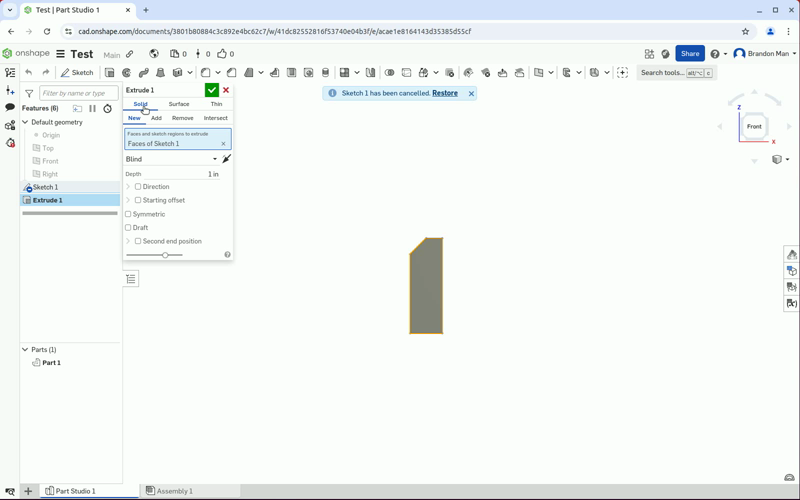
click(143, 106)
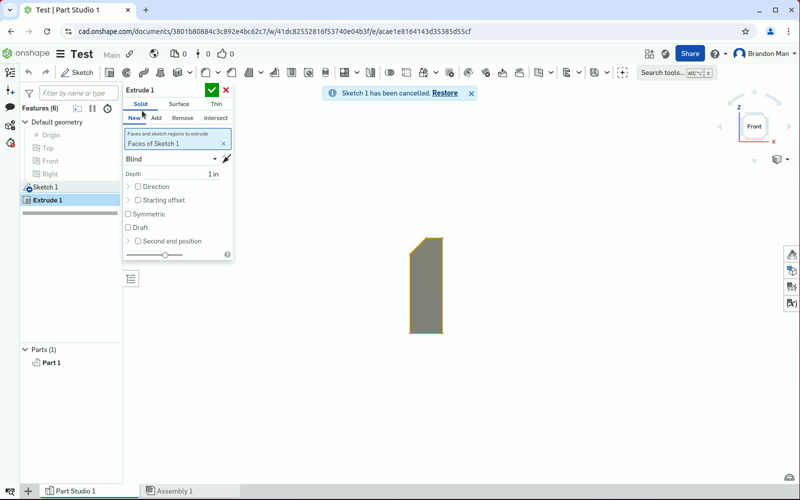
mouse_move(137, 120)
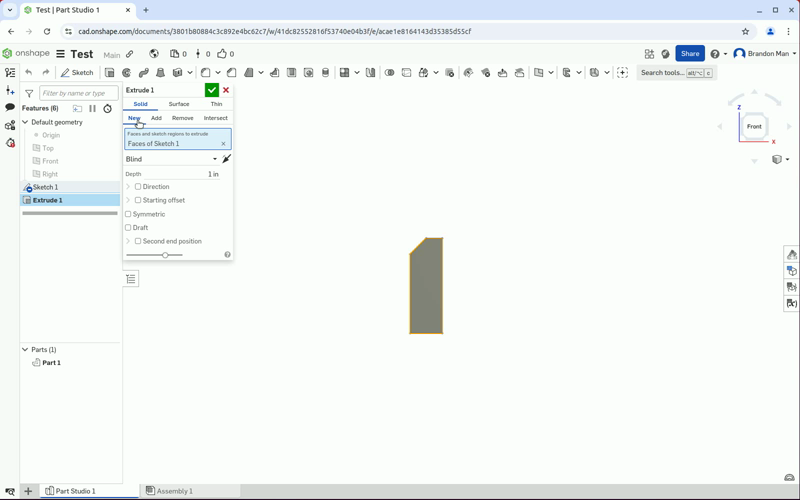
click(137, 120)
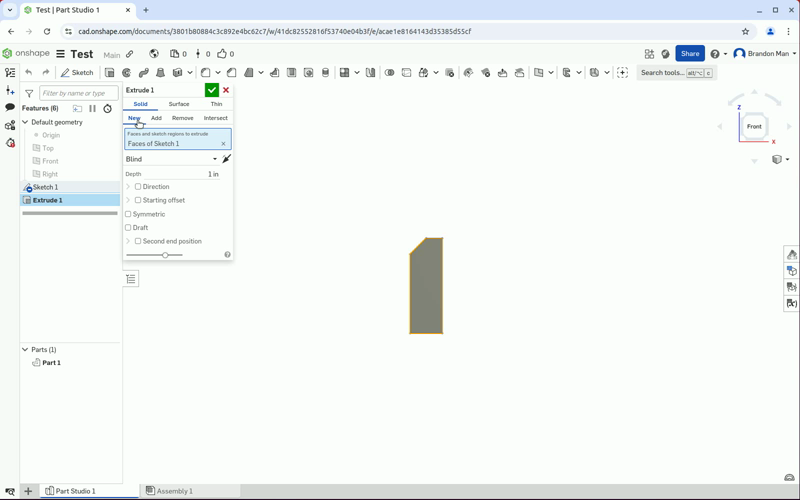
key(tab, 4)
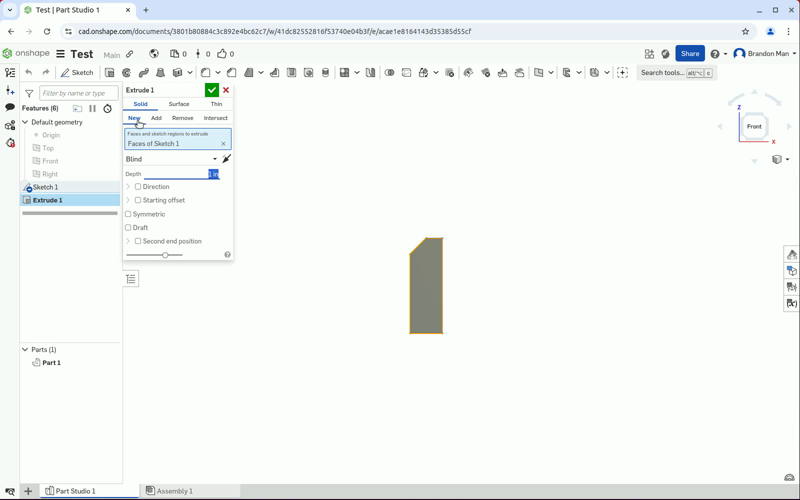
text(0.963)
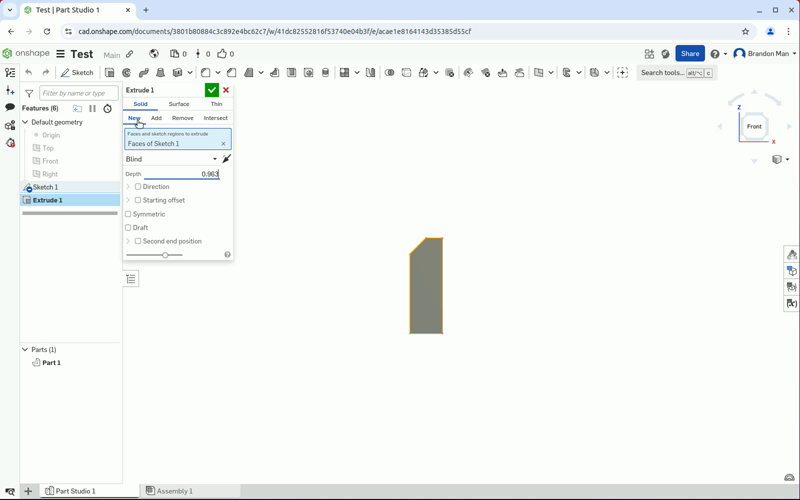
key(enter)
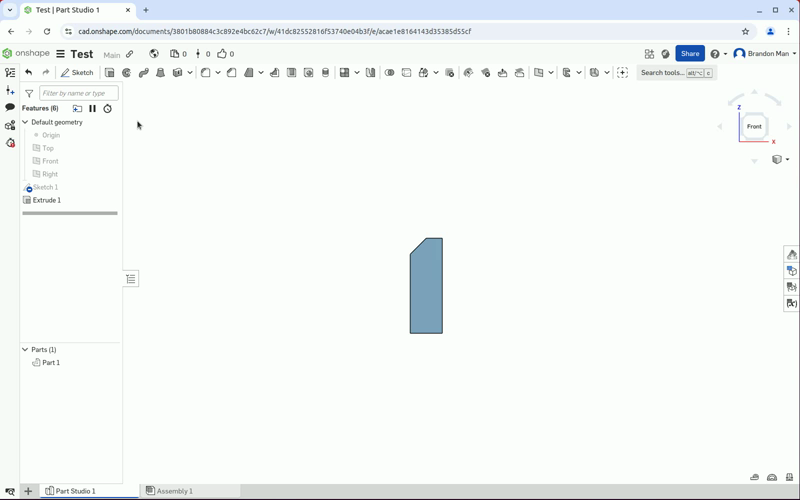
key(shift+h)
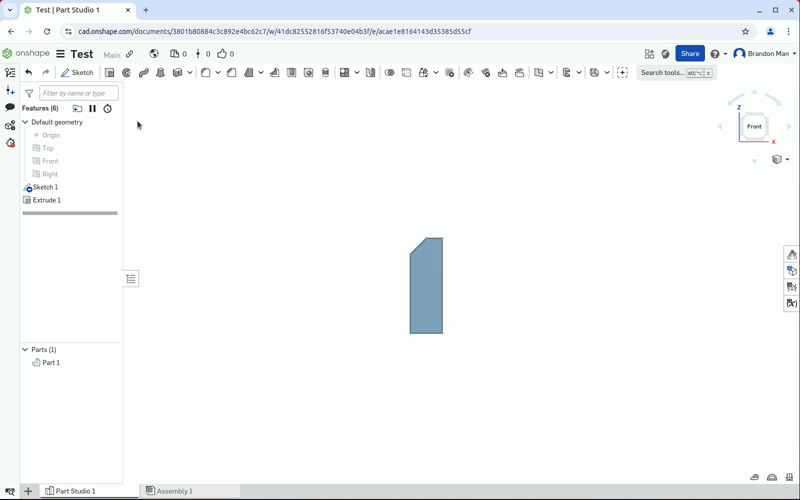
key(shift+h)
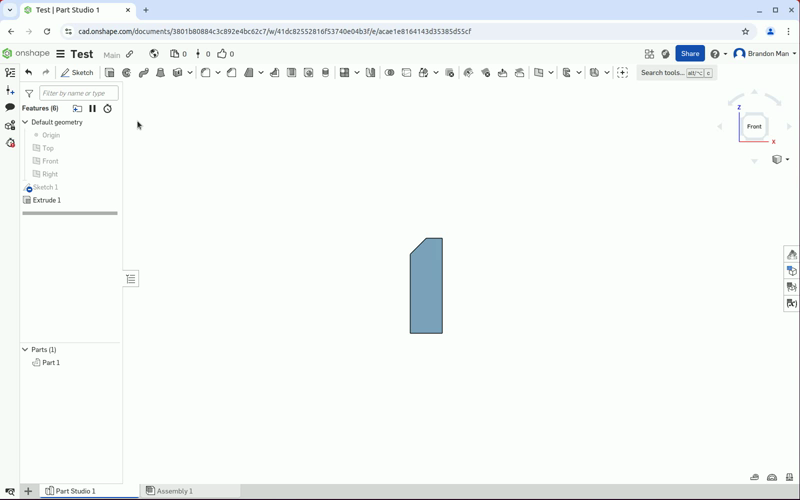
mouse_move(73, 189)
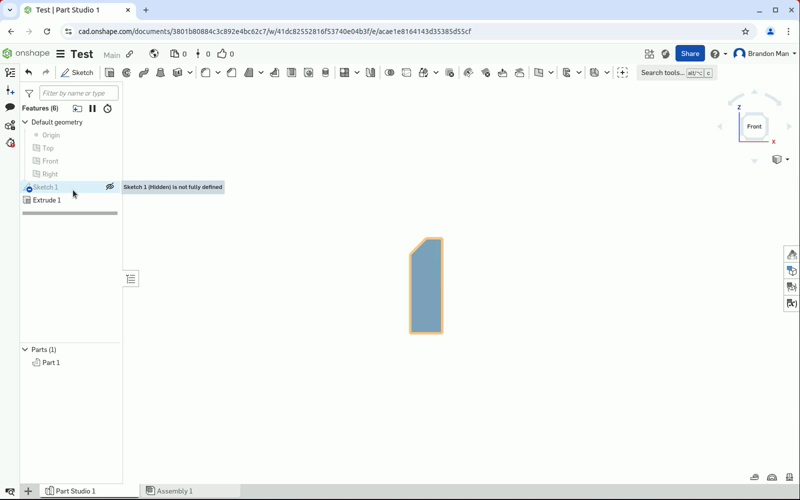
click(73, 189)
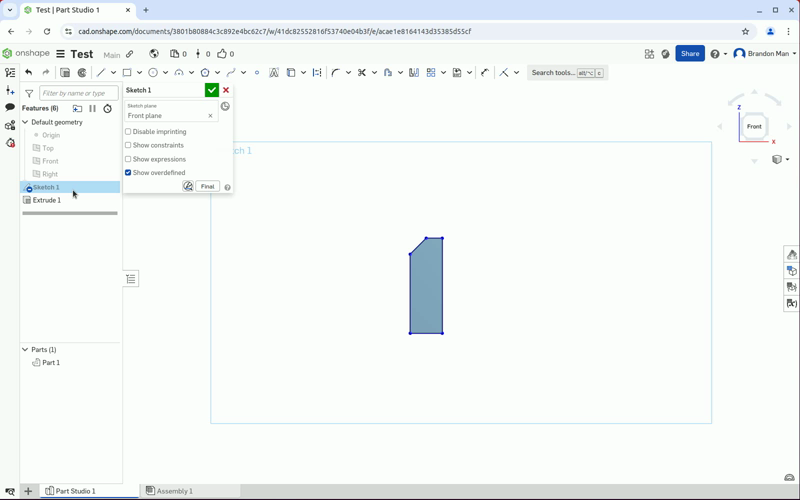
mouse_move(229, 92)
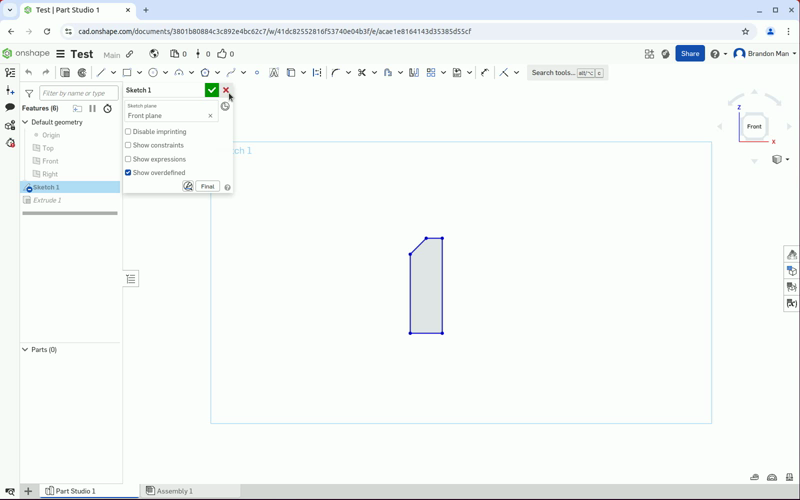
click(229, 92)
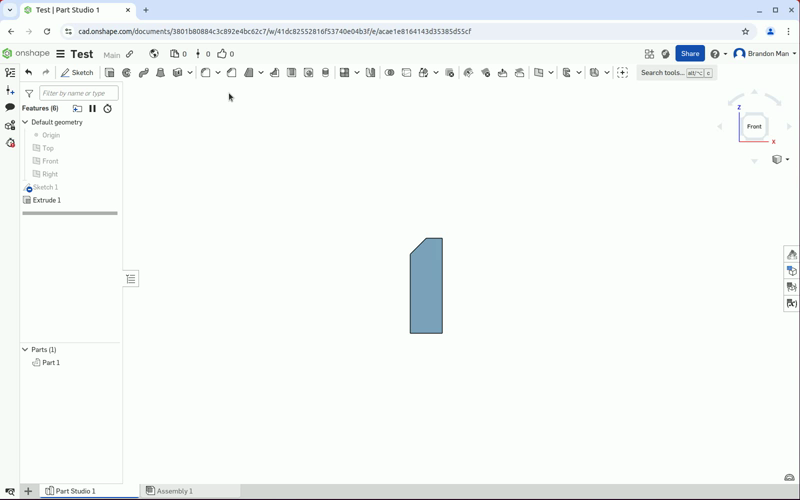
mouse_move(541, 75)
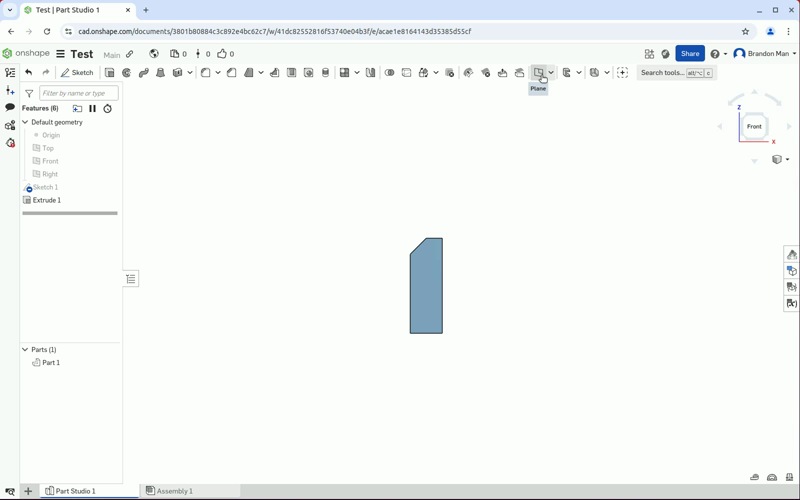
click(541, 75)
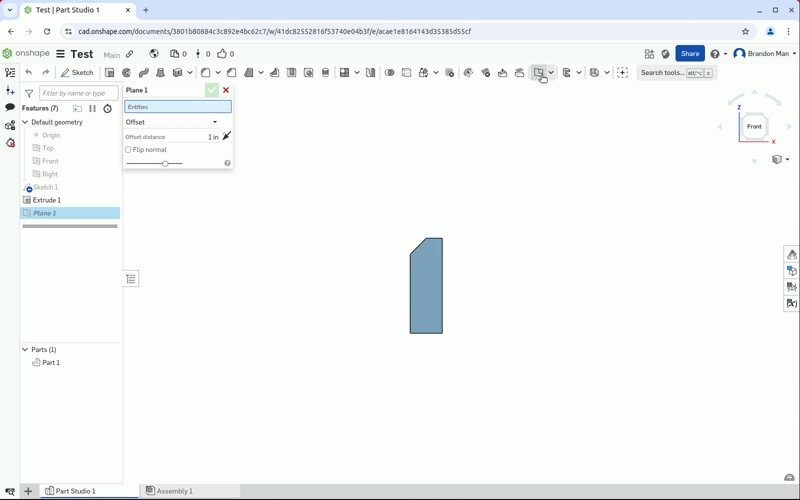
mouse_move(73, 163)
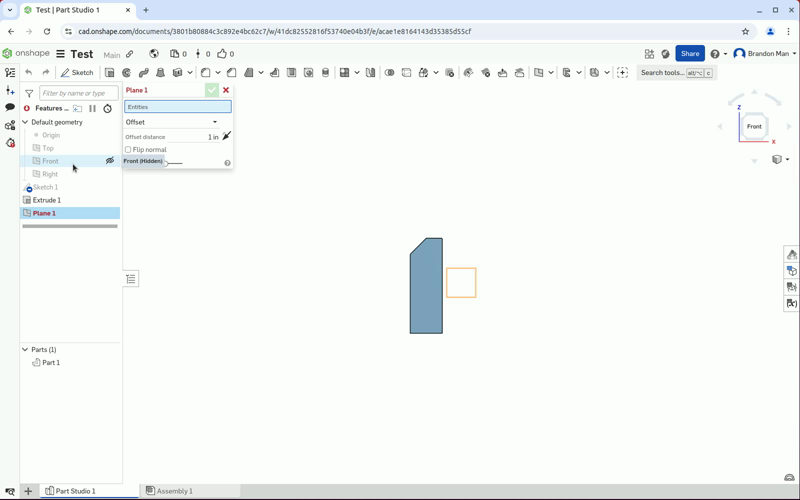
click(73, 163)
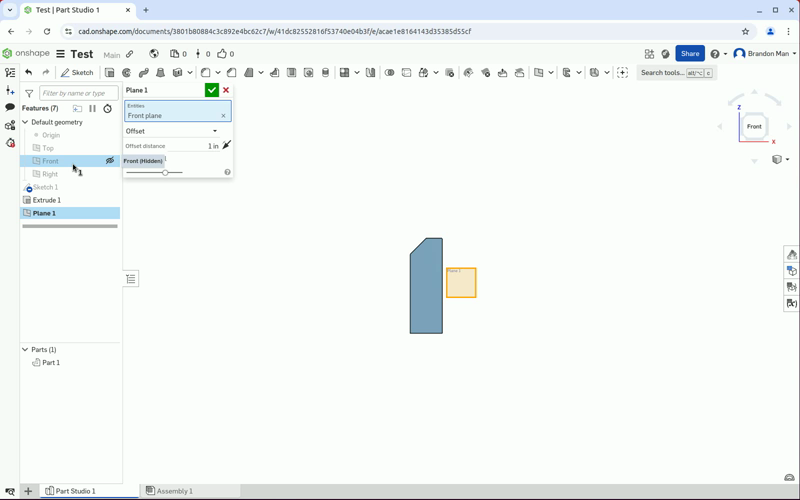
key(tab, 2)
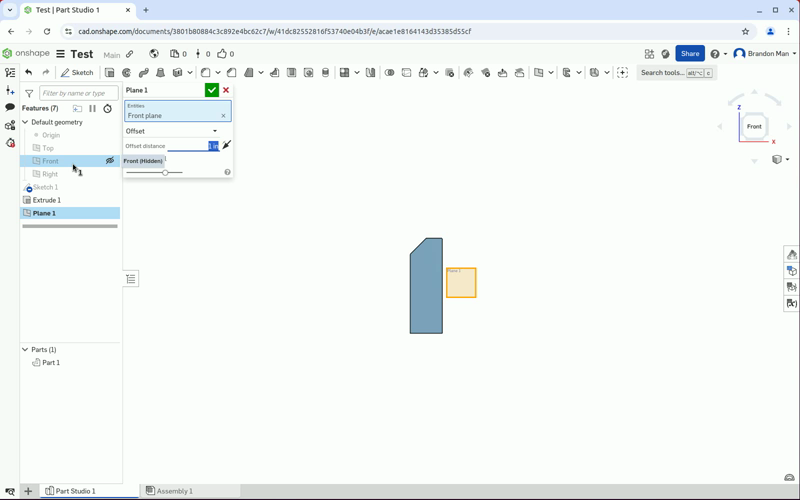
text(0.955)
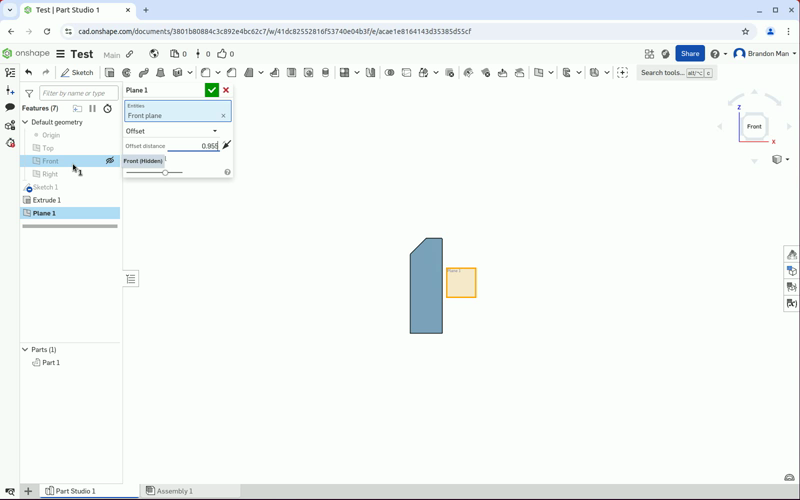
key(enter, 2)
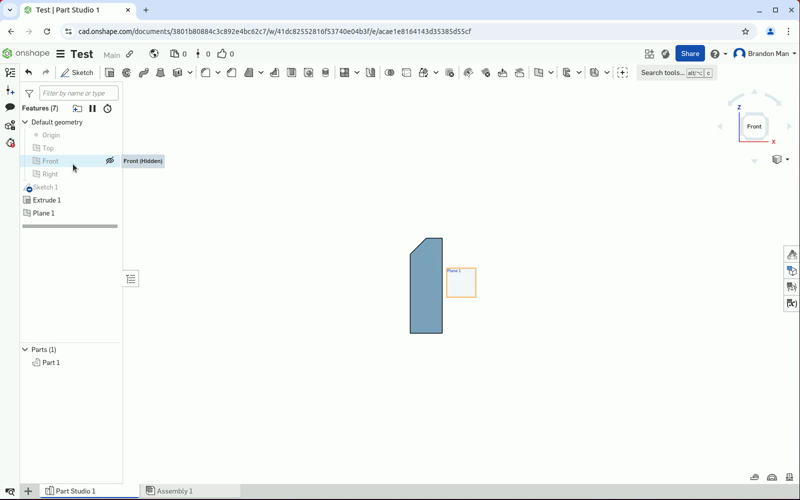
key(shift+s)
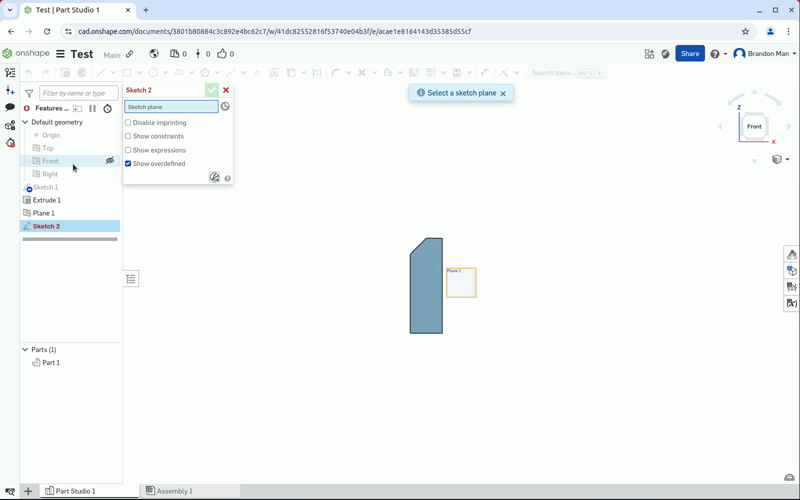
mouse_move(73, 215)
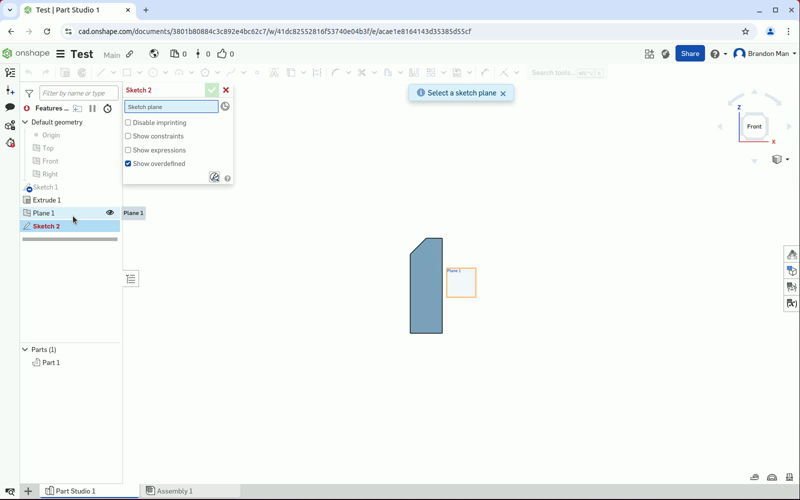
click(73, 215)
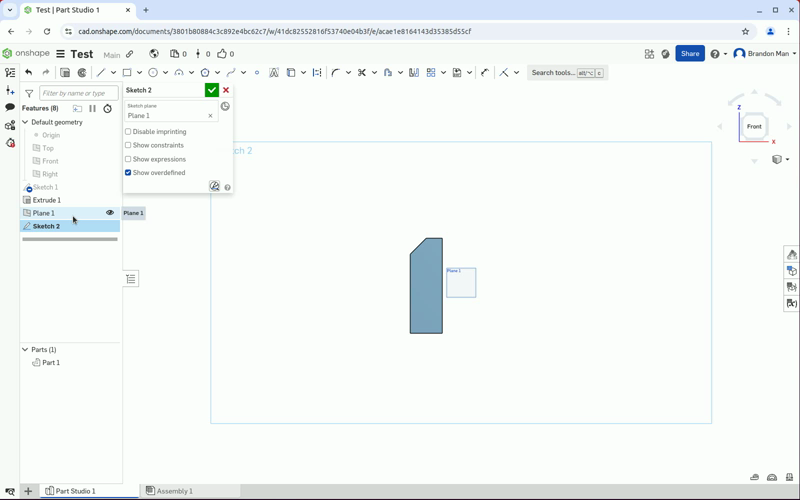
mouse_move(73, 352)
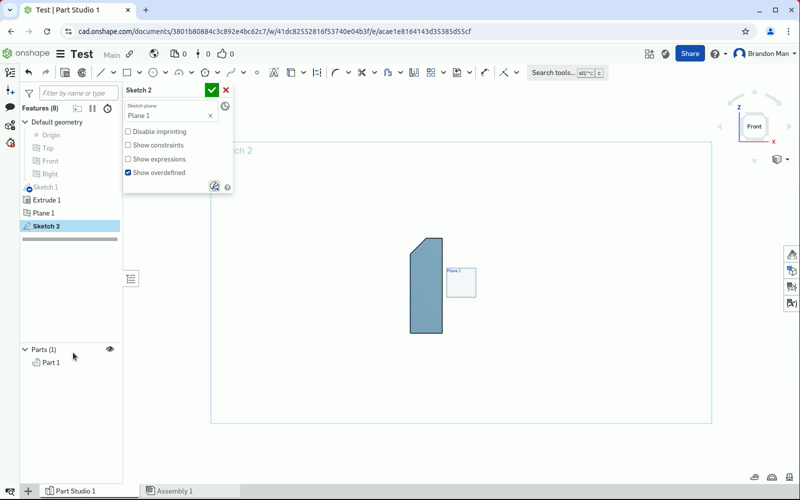
key(y)
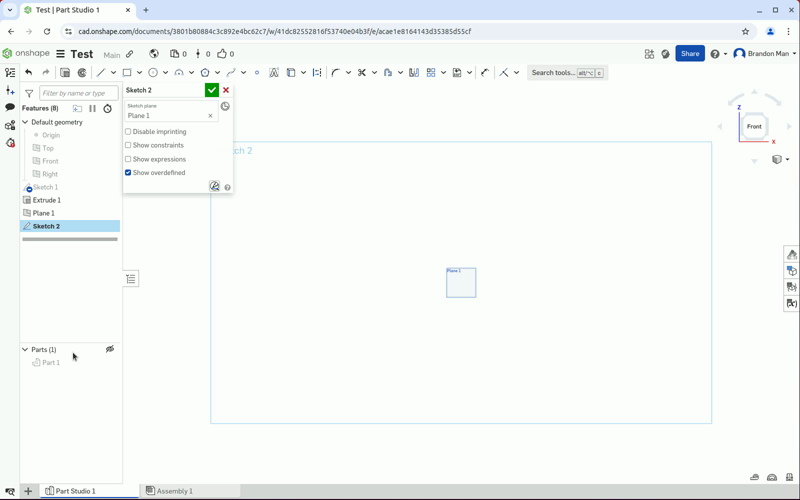
key(l)
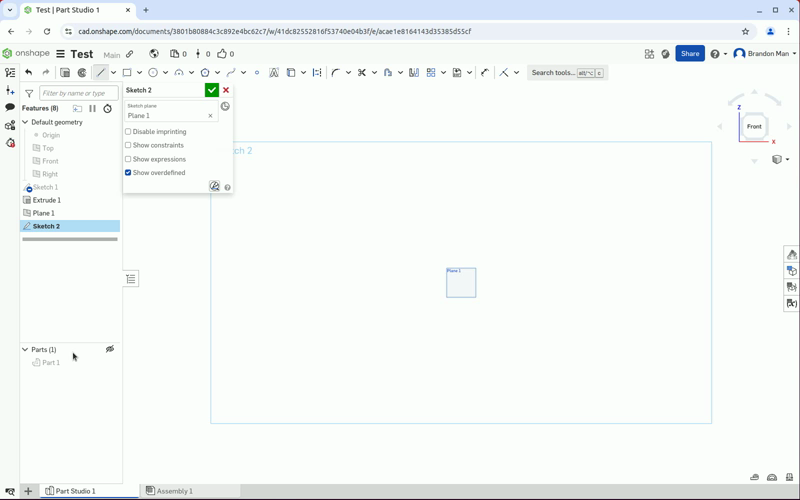
key_down(shift)
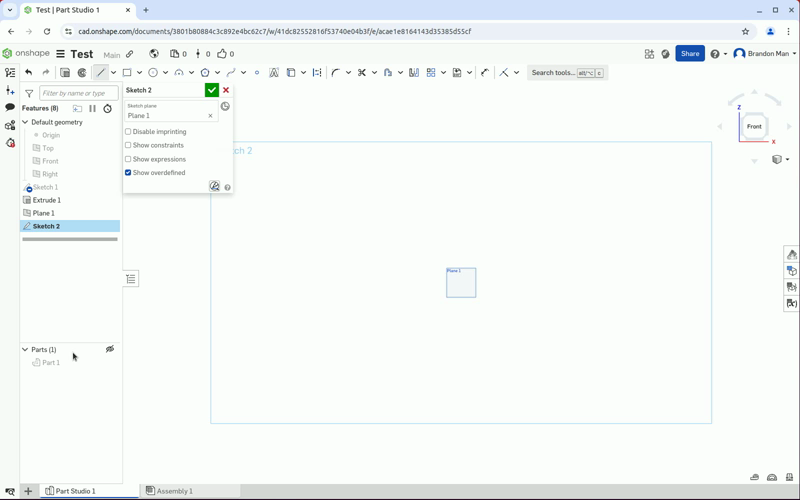
mouse_move(410, 280)
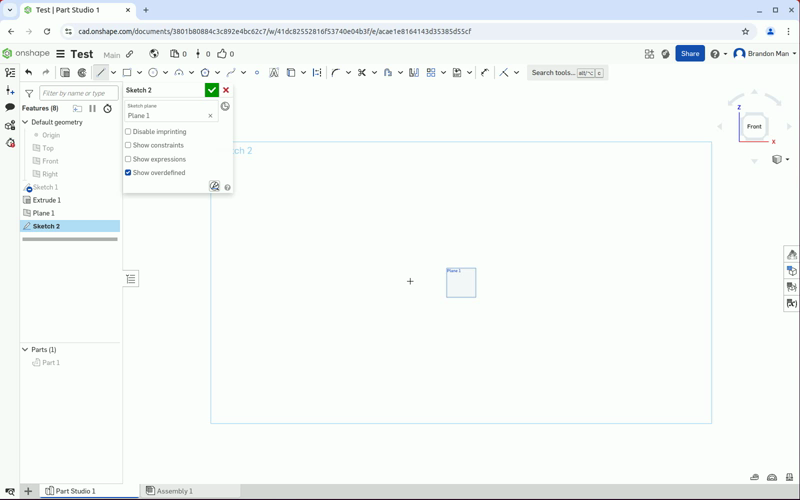
click(410, 280)
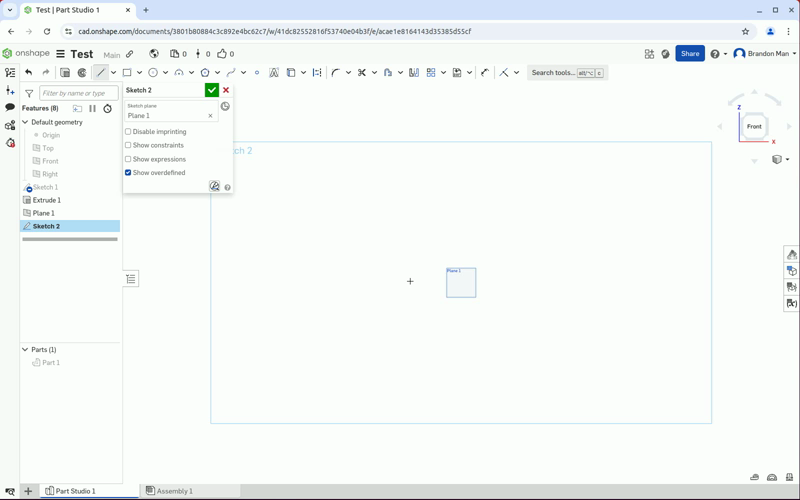
key_up(shift)
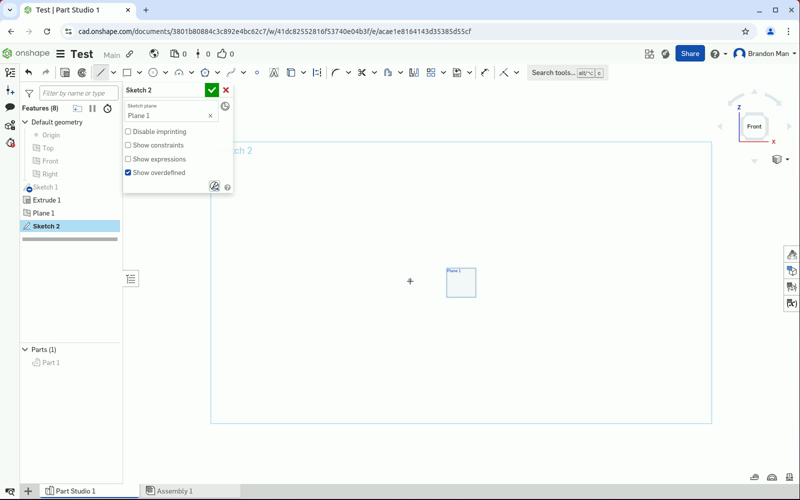
key_down(shift)
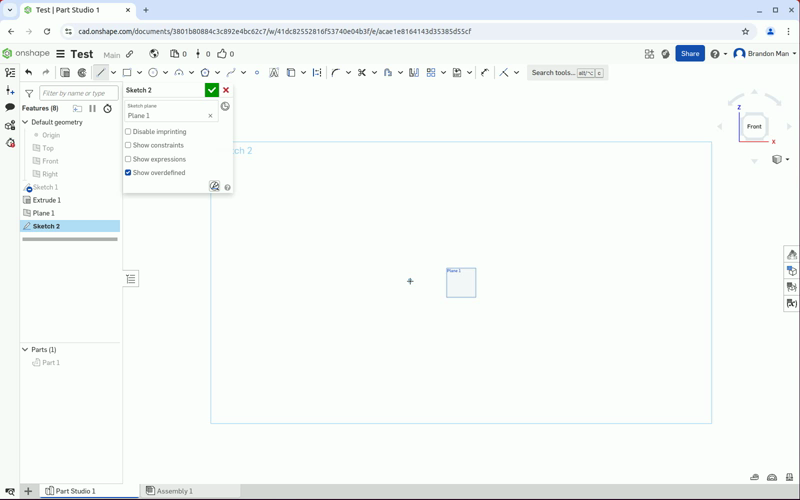
mouse_move(440, 280)
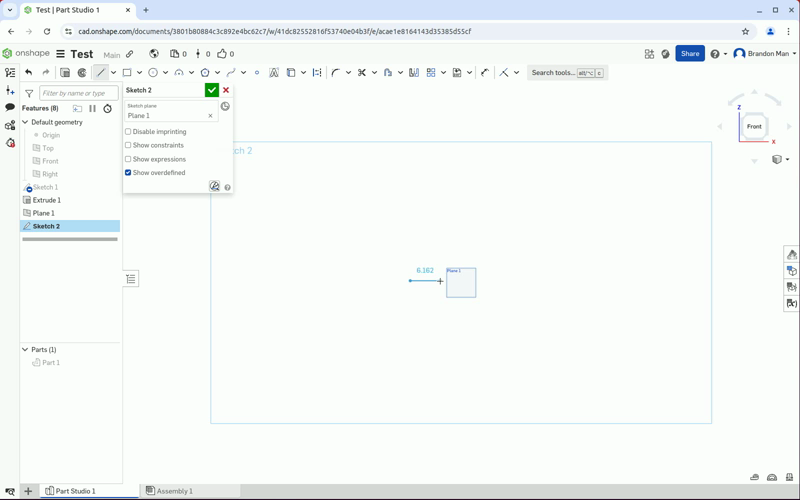
mouse_move(442, 280)
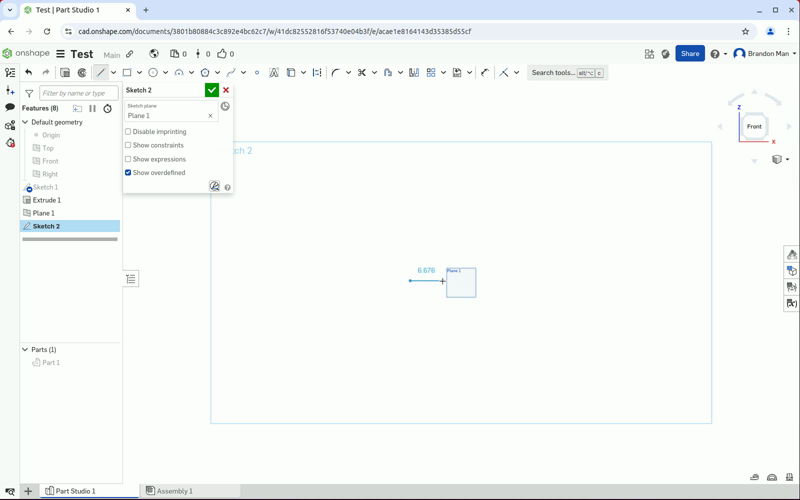
click(442, 280)
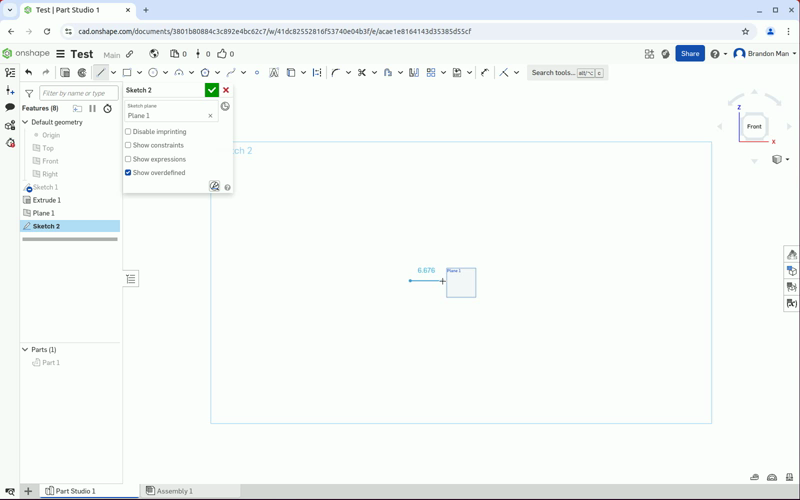
key_up(shift)
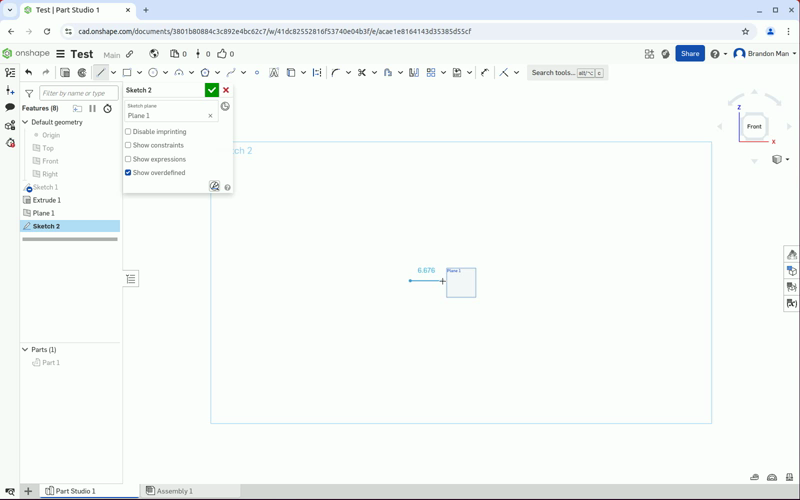
key_down(shift)
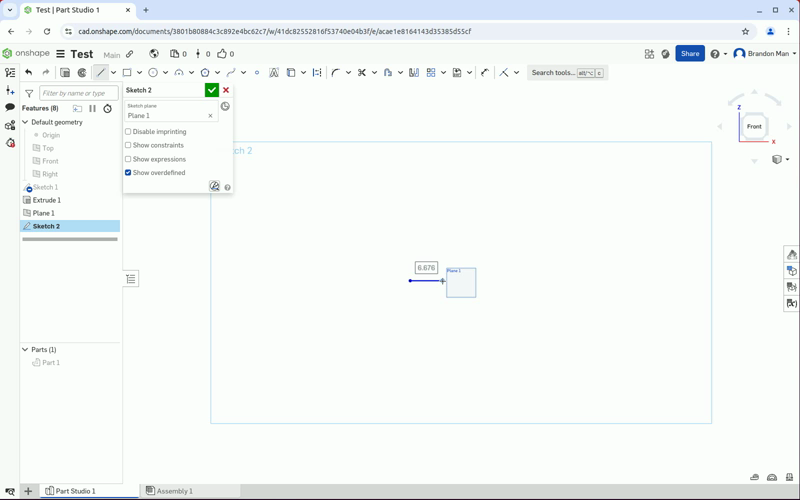
mouse_move(472, 280)
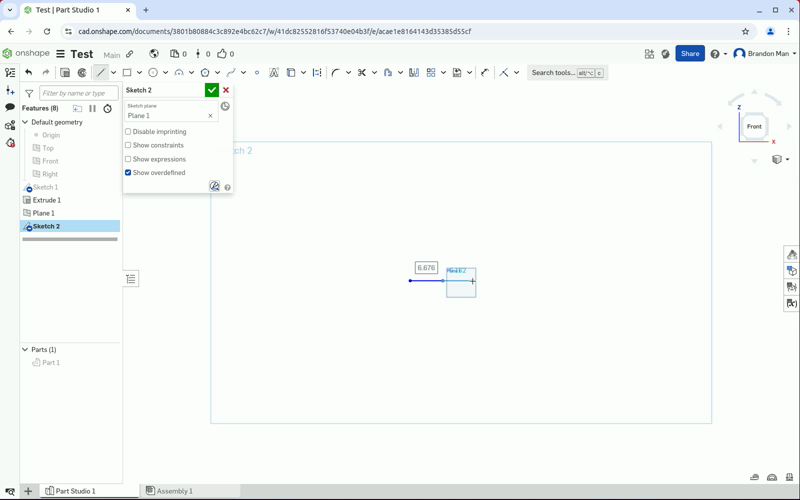
mouse_move(442, 270)
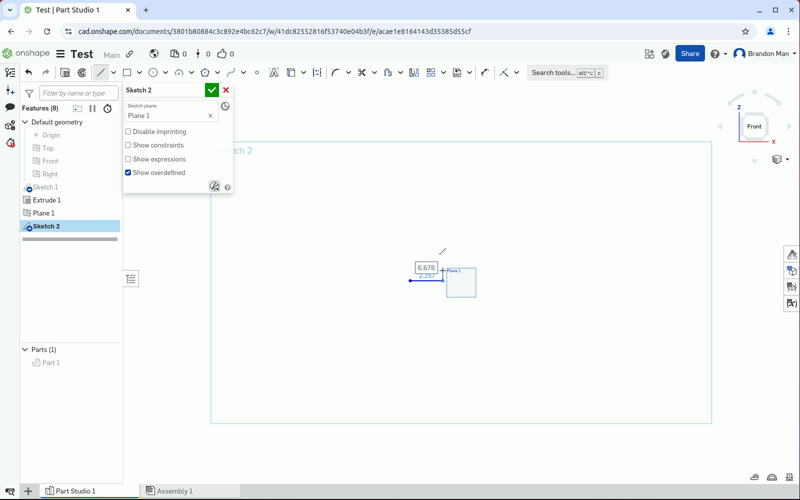
click(442, 270)
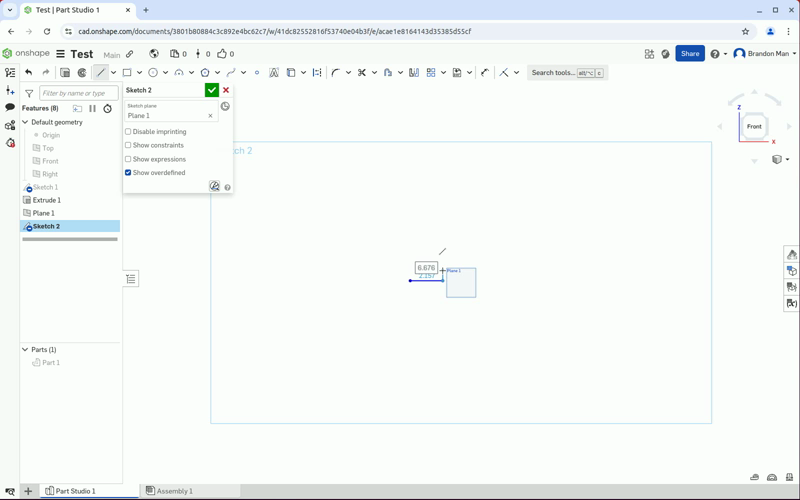
key_up(shift)
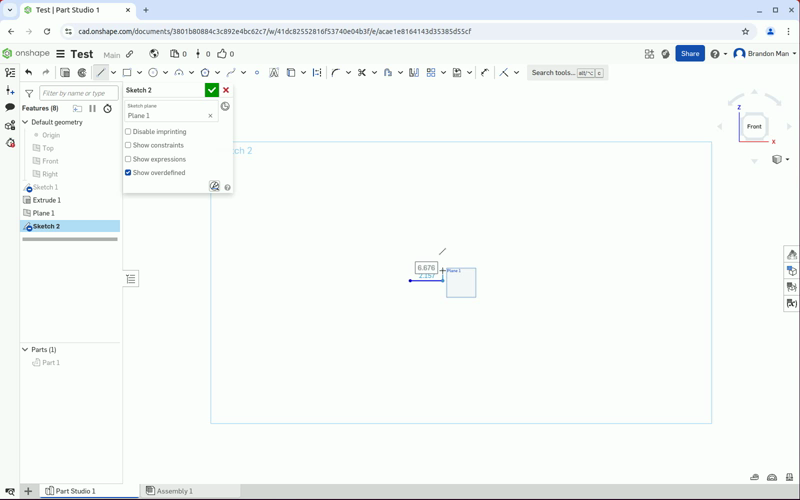
key_down(shift)
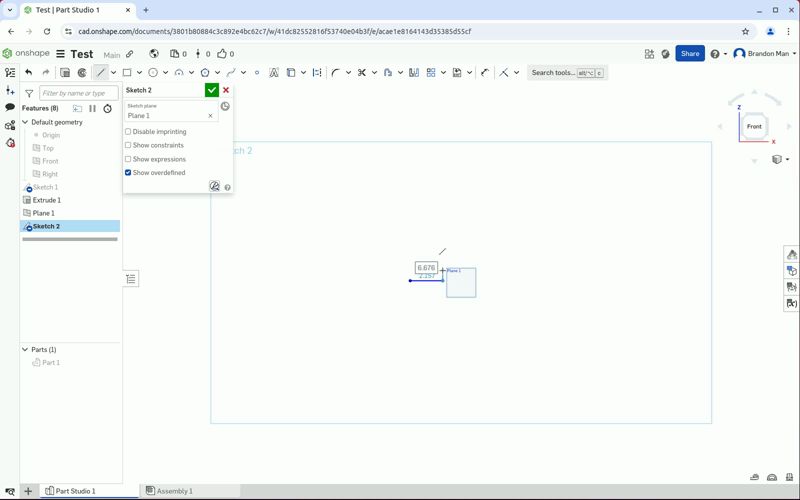
mouse_move(472, 270)
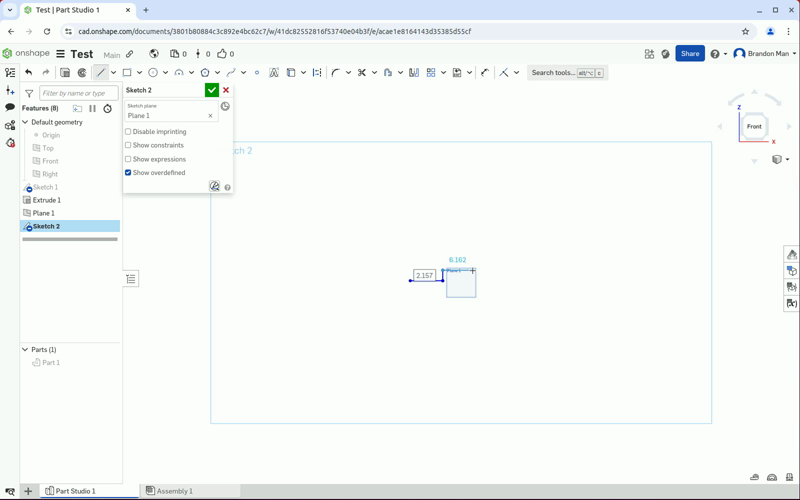
mouse_move(410, 270)
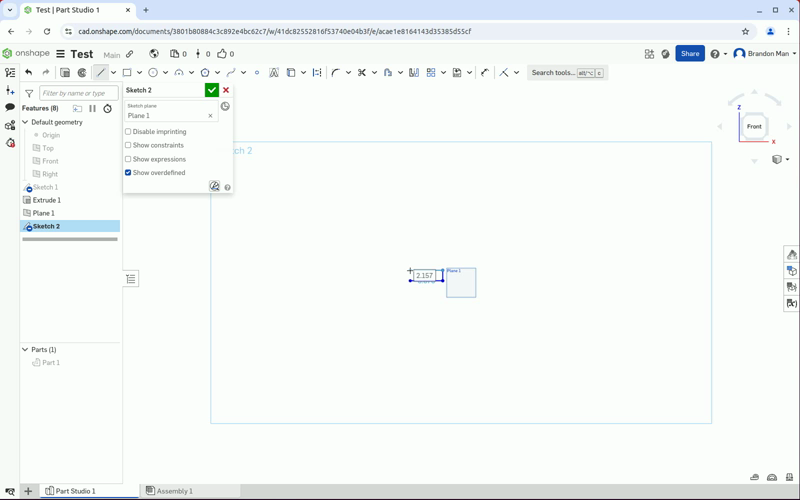
click(410, 270)
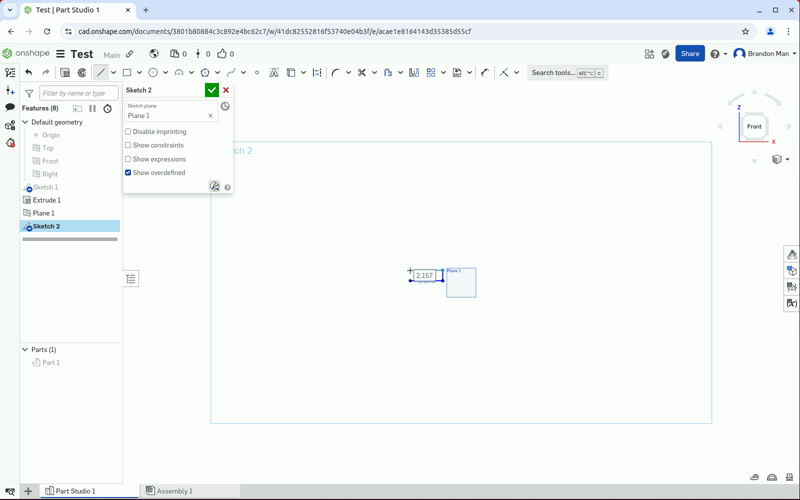
key_up(shift)
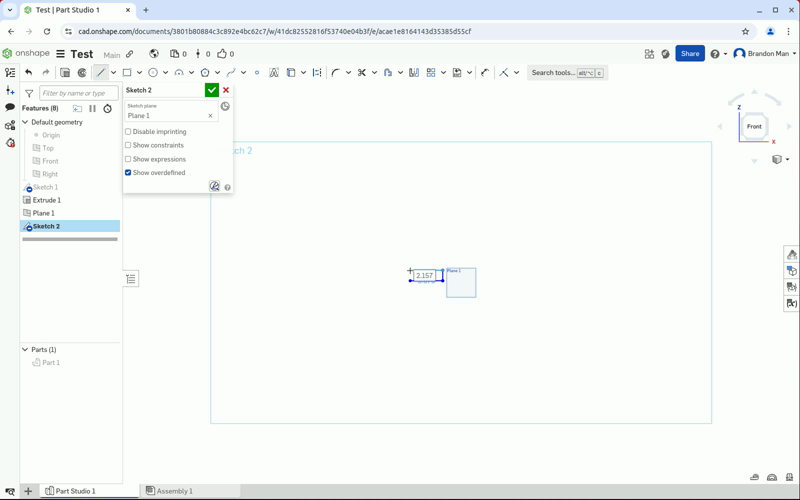
mouse_move(440, 270)
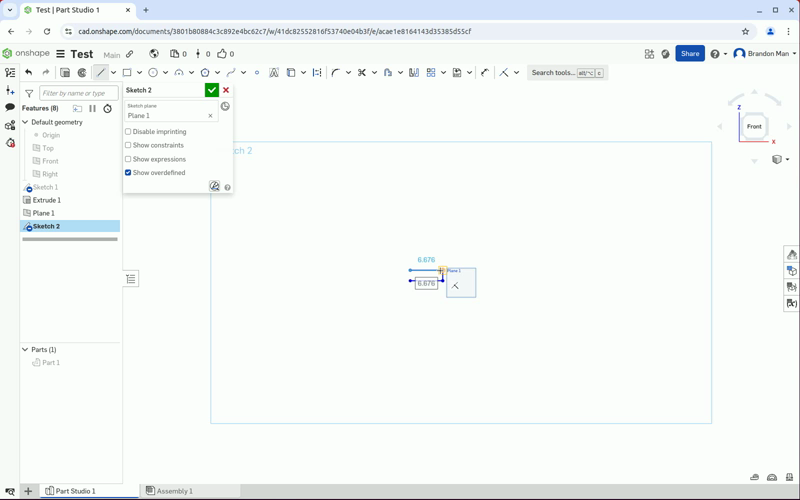
key_down(shift)
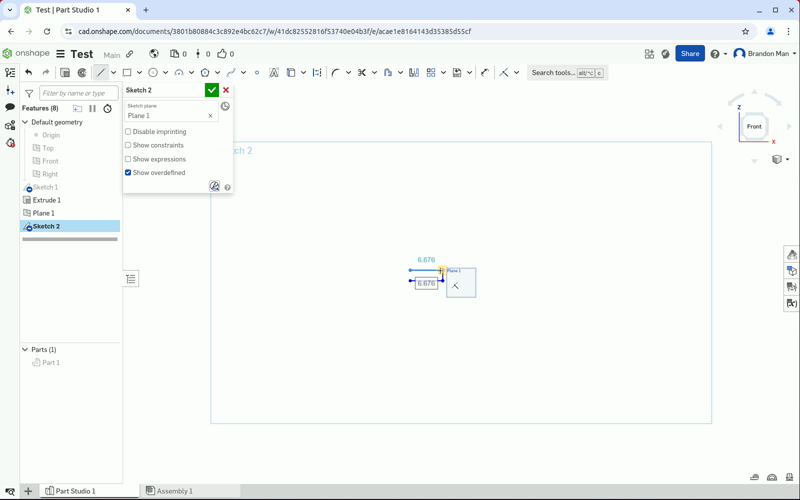
mouse_move(410, 280)
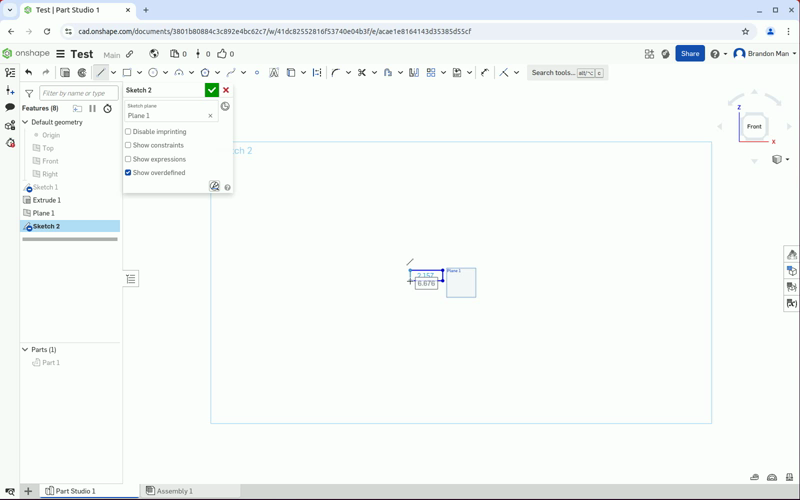
key_up(shift)
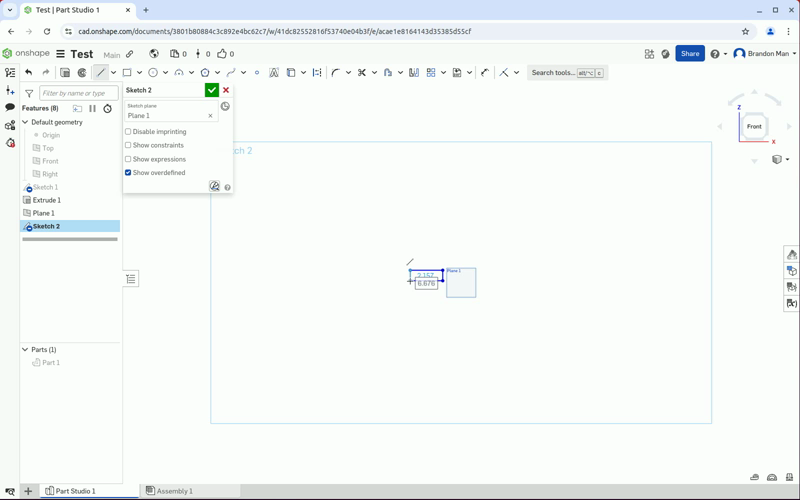
click(410, 280)
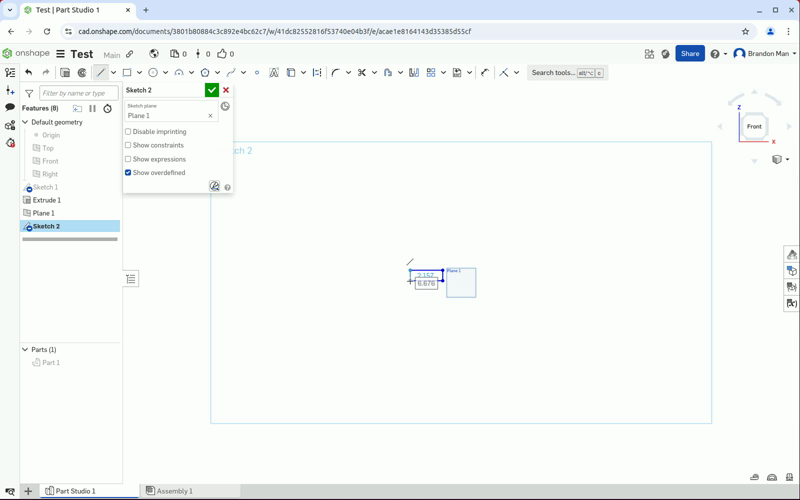
key(esc)
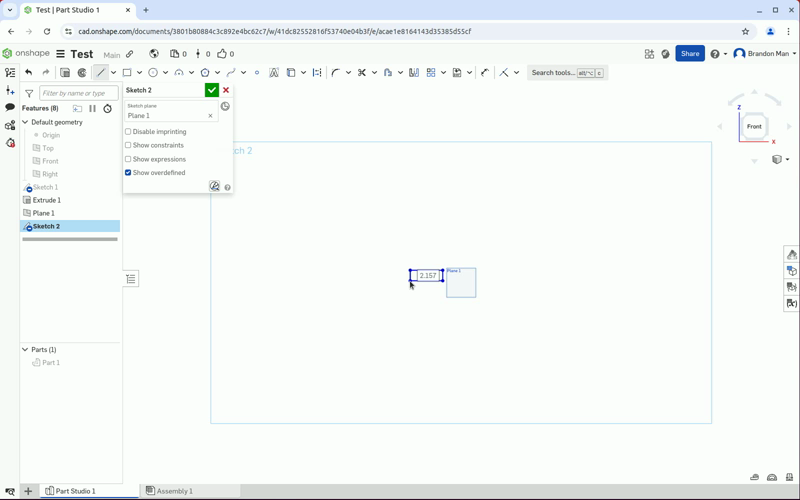
mouse_move(420, 275)
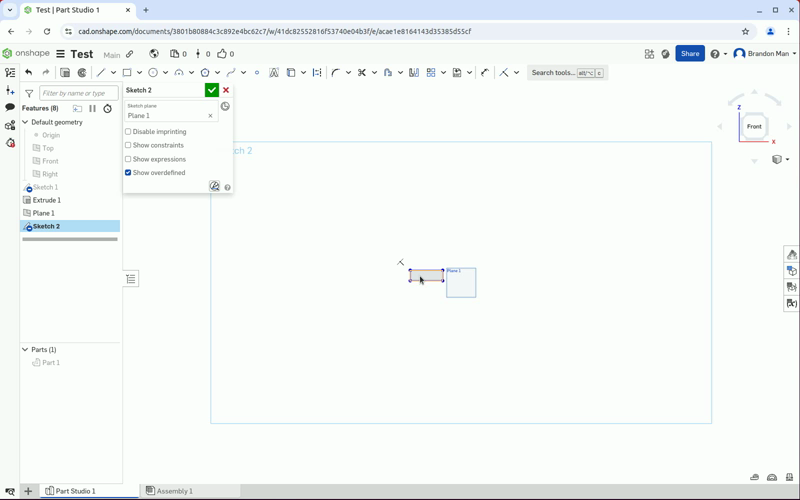
scroll(6)
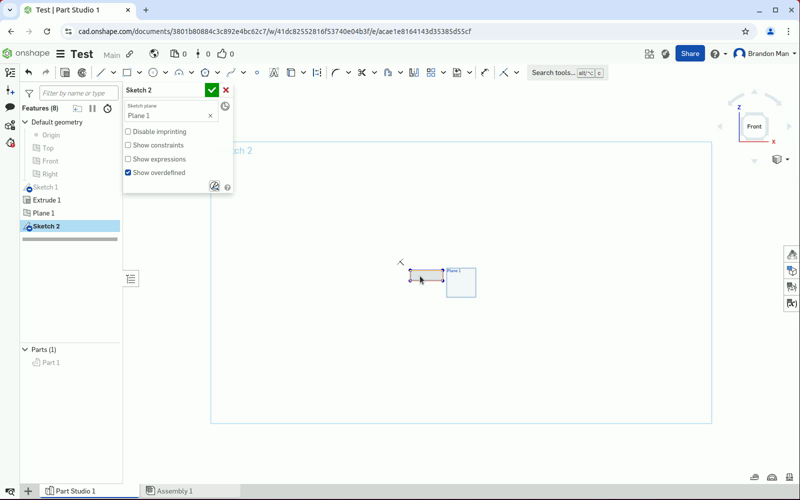
scroll(6)
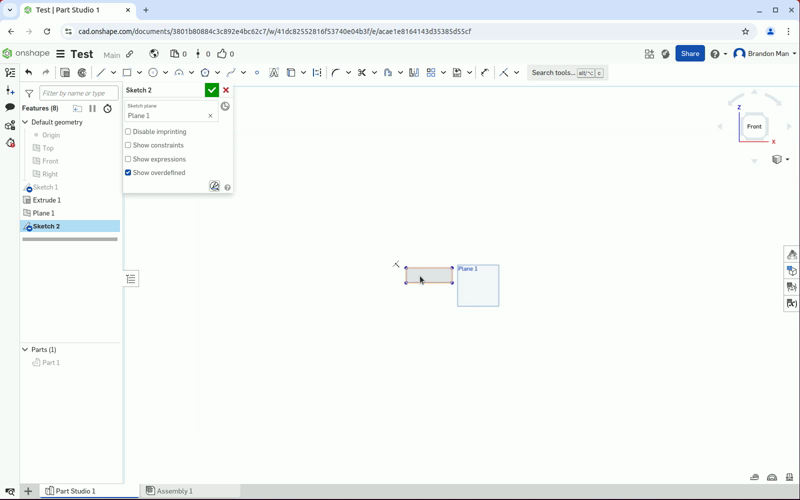
scroll(6)
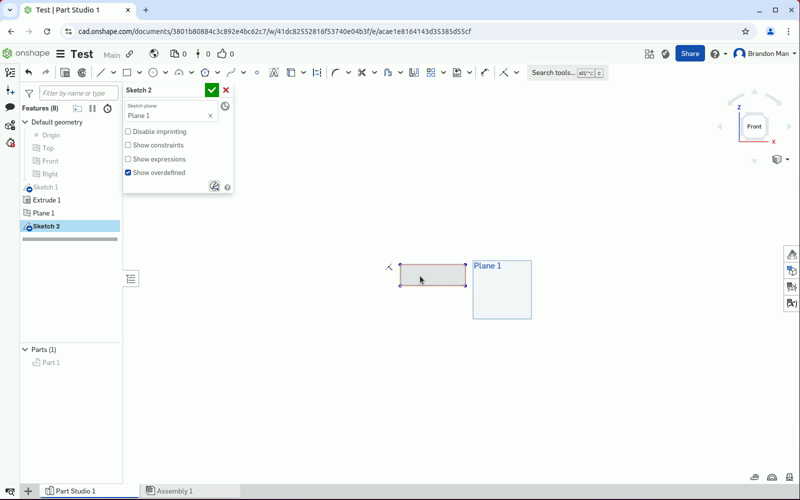
scroll(6)
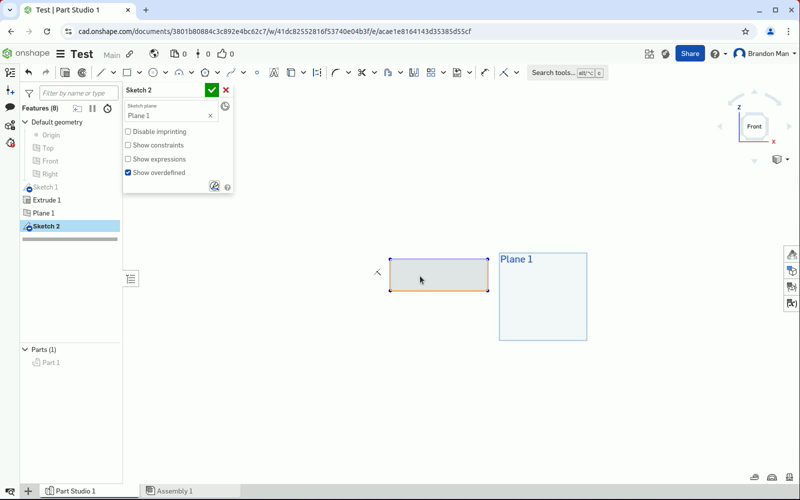
scroll(6)
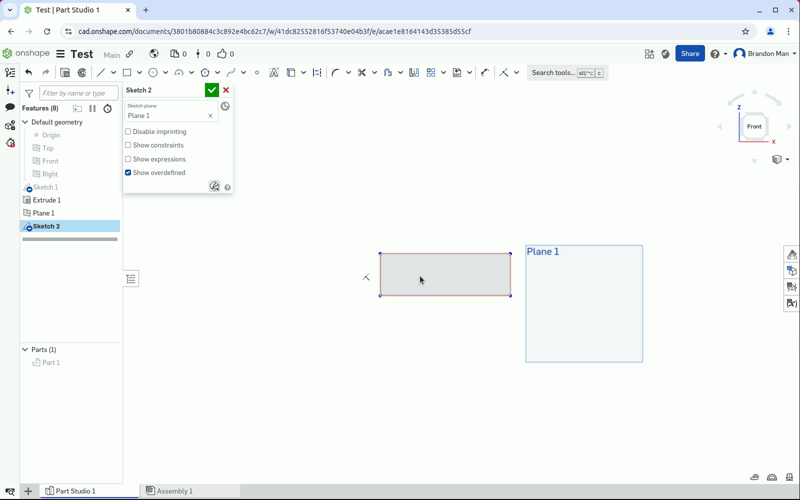
scroll(6)
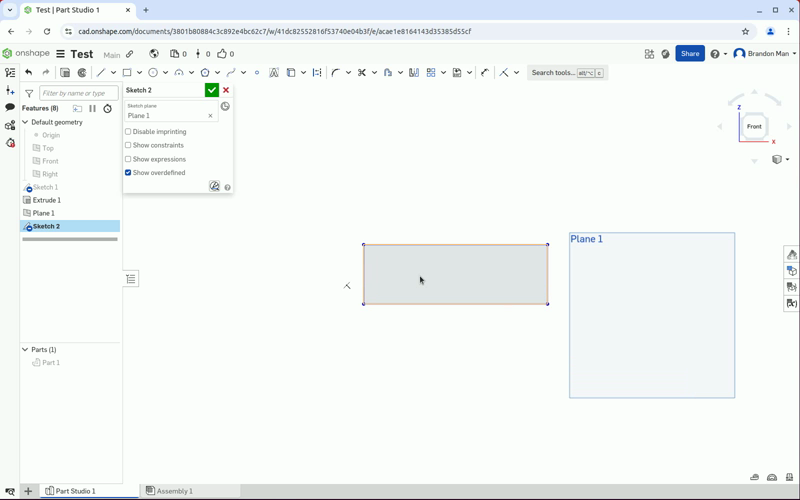
scroll(6)
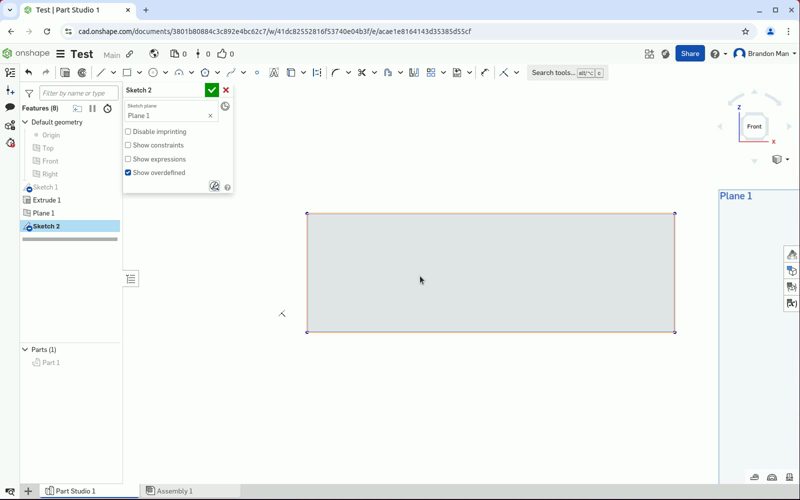
click(420, 275)
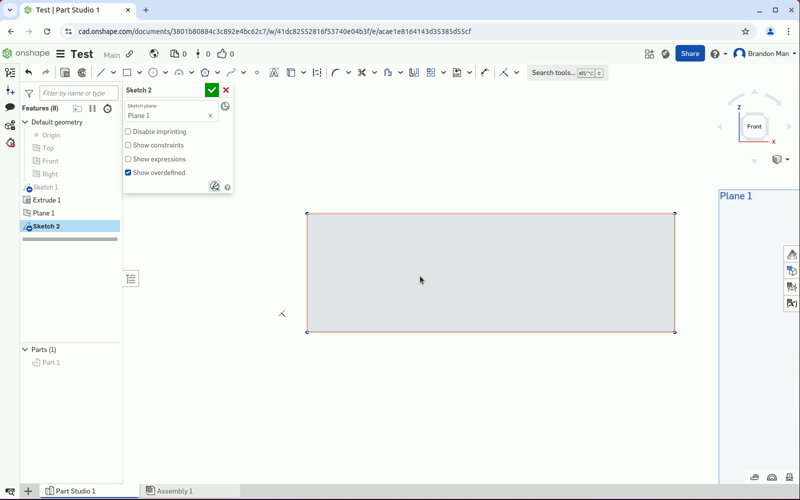
scroll(-6)
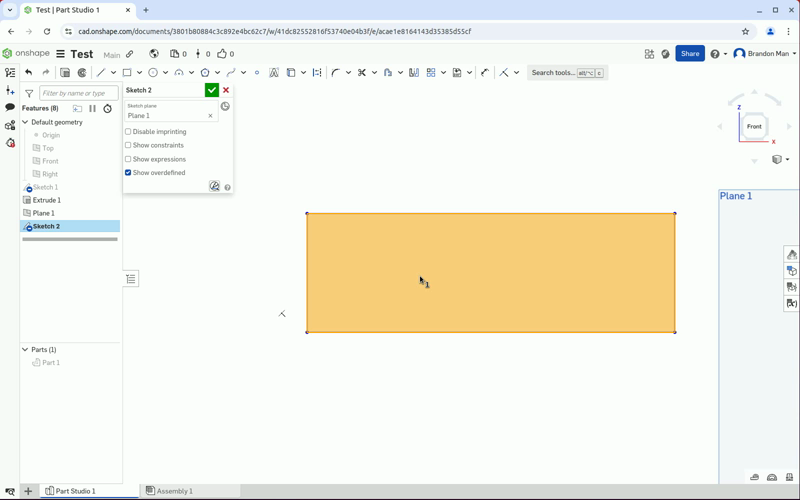
scroll(-6)
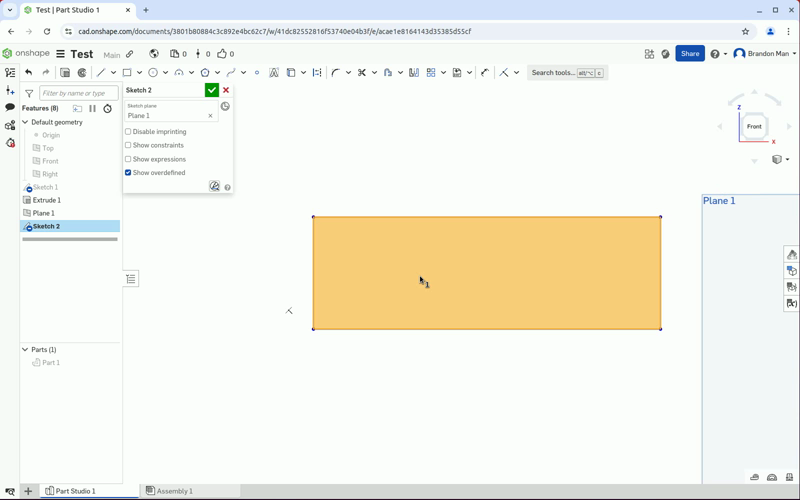
scroll(-6)
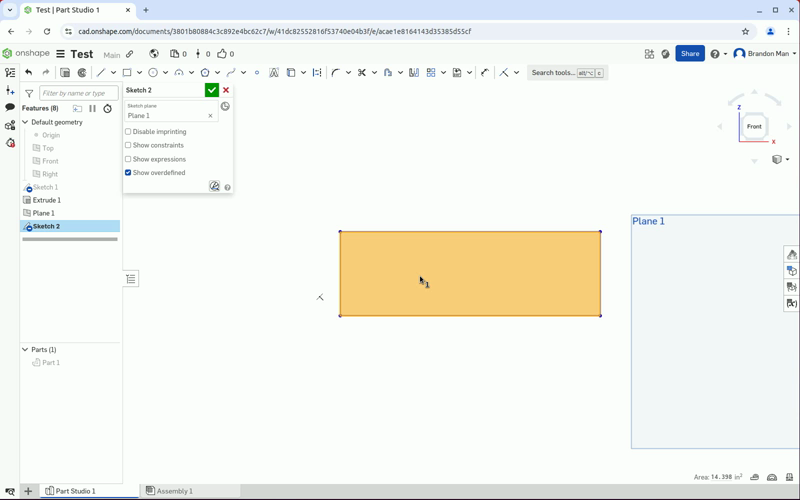
scroll(-6)
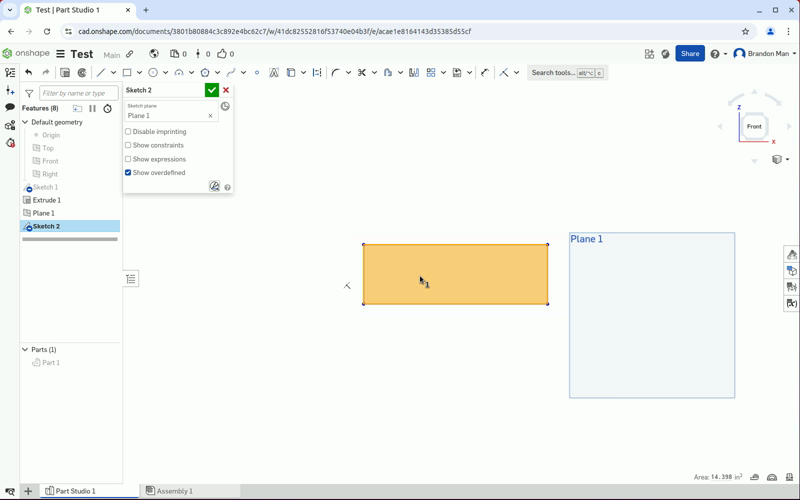
scroll(-6)
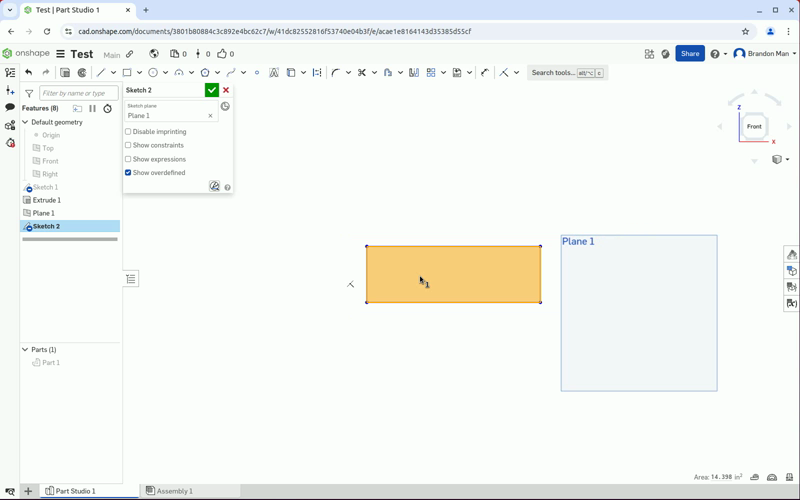
scroll(-6)
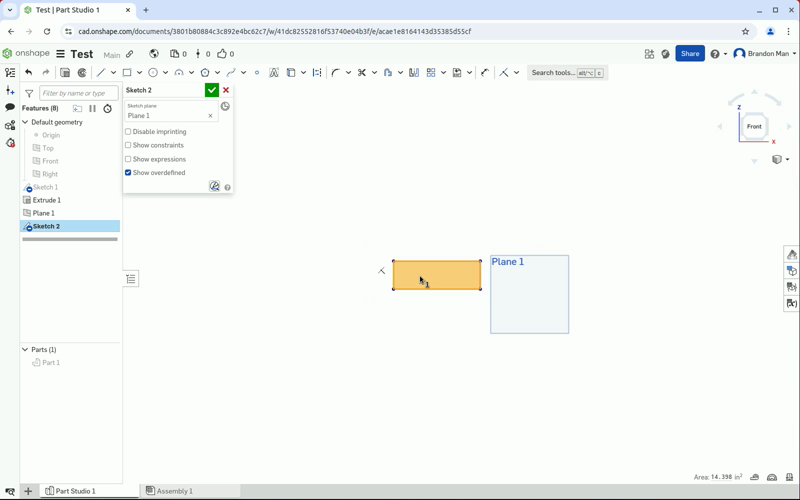
scroll(-6)
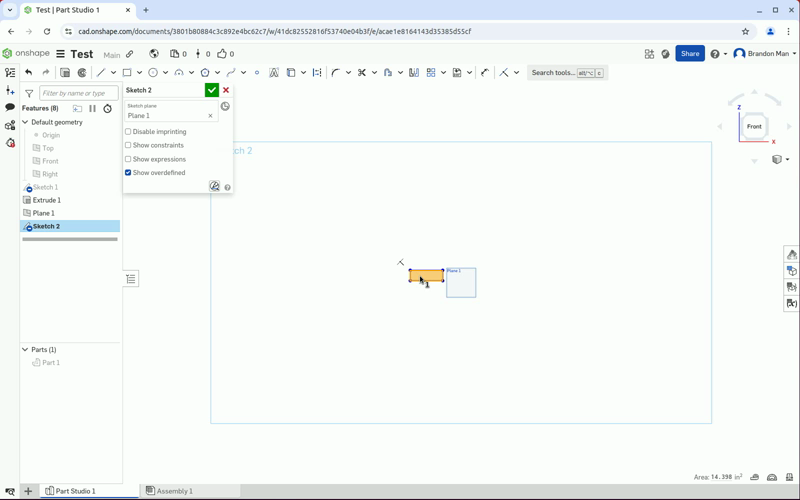
mouse_move(73, 352)
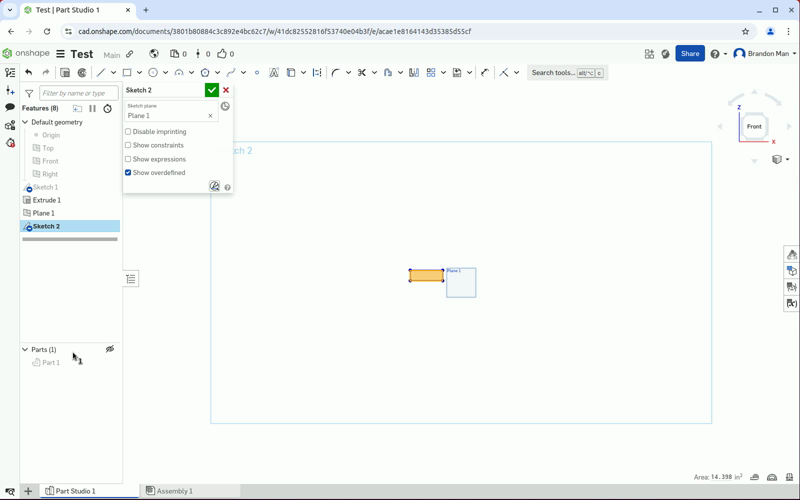
key(shift+y)
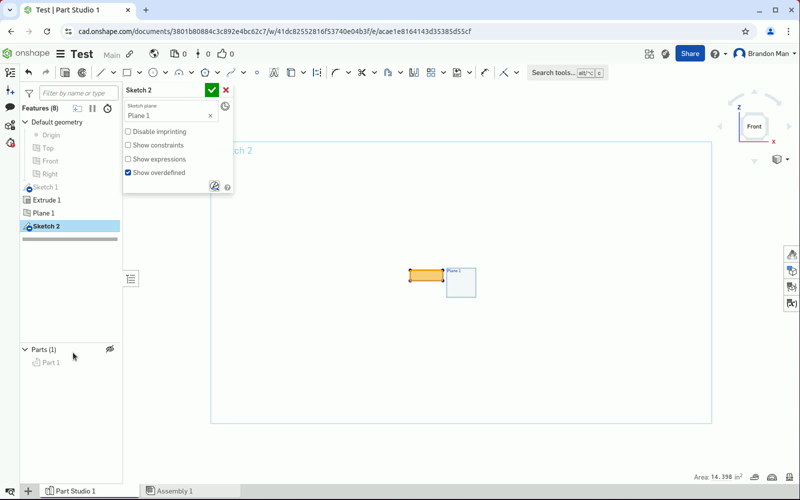
key(shift+e)
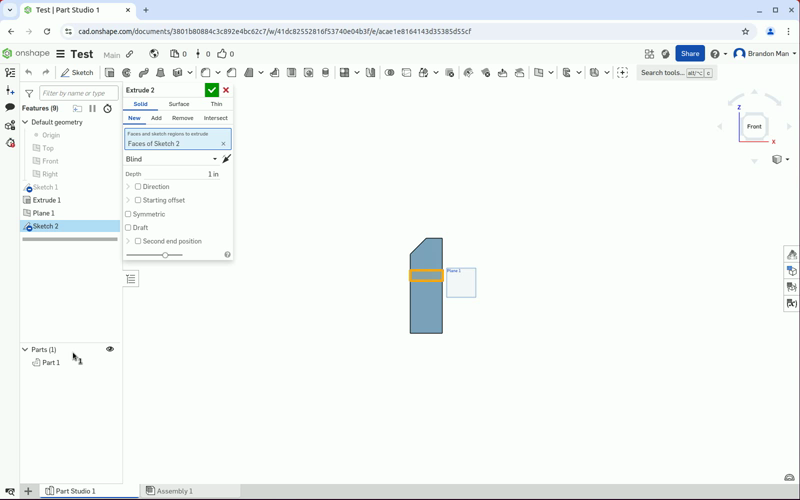
mouse_move(143, 106)
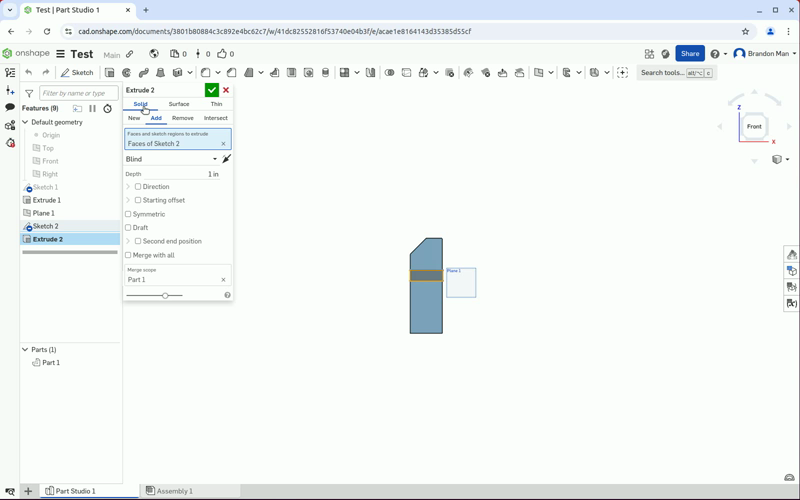
click(143, 106)
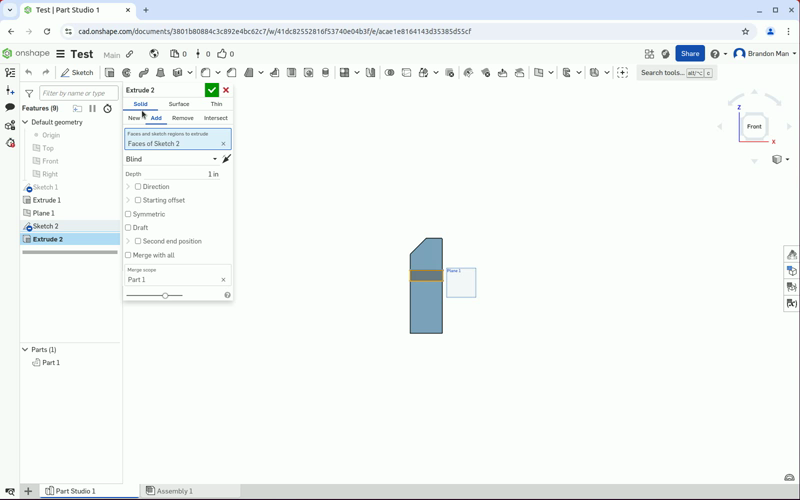
mouse_move(137, 120)
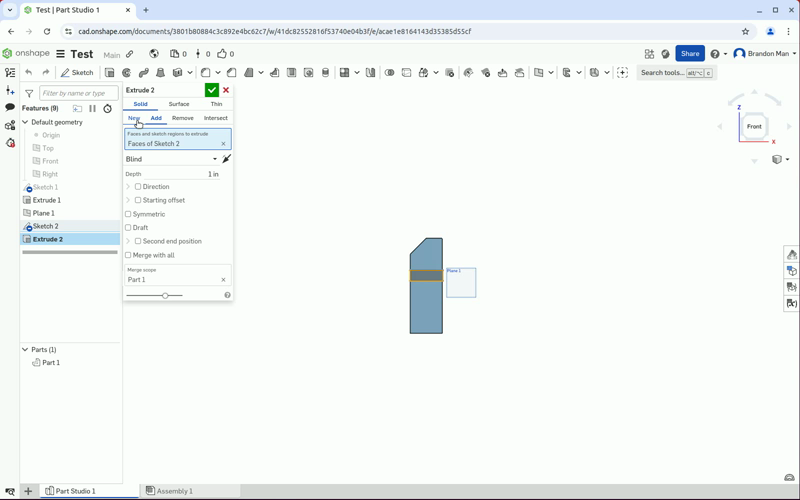
click(137, 120)
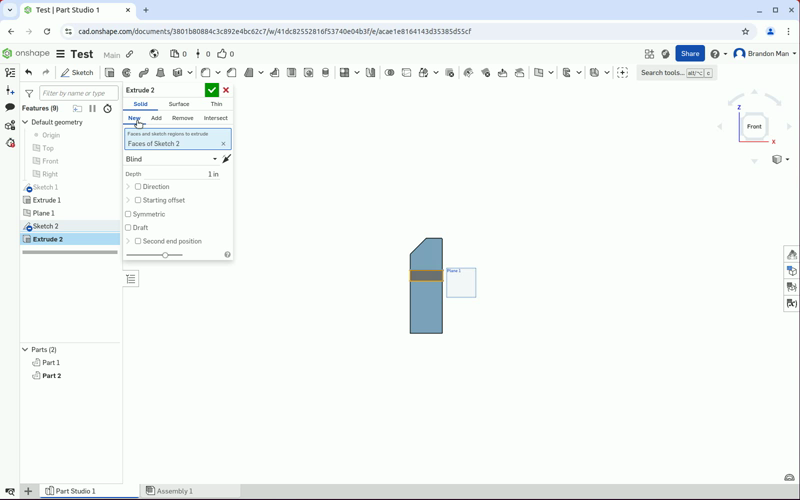
key(tab, 4)
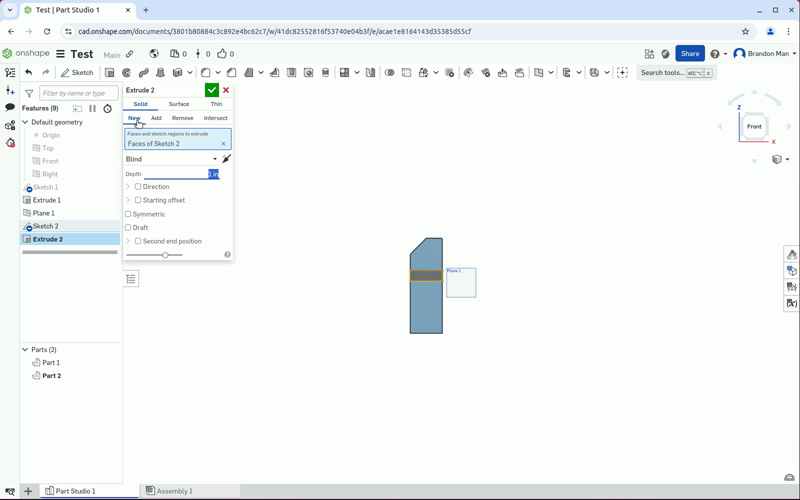
text(21.183)
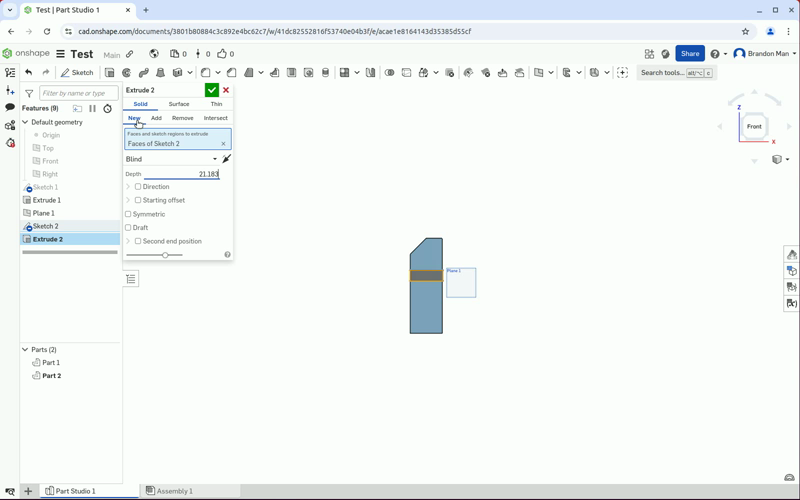
key(enter)
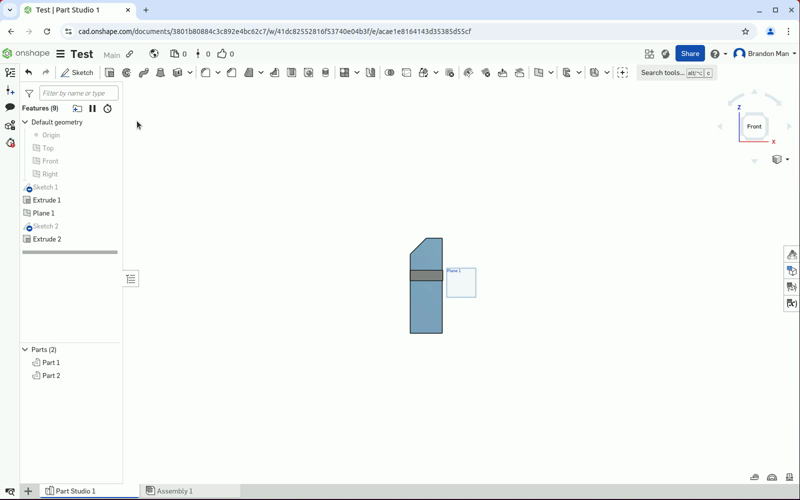
key(shift+h)
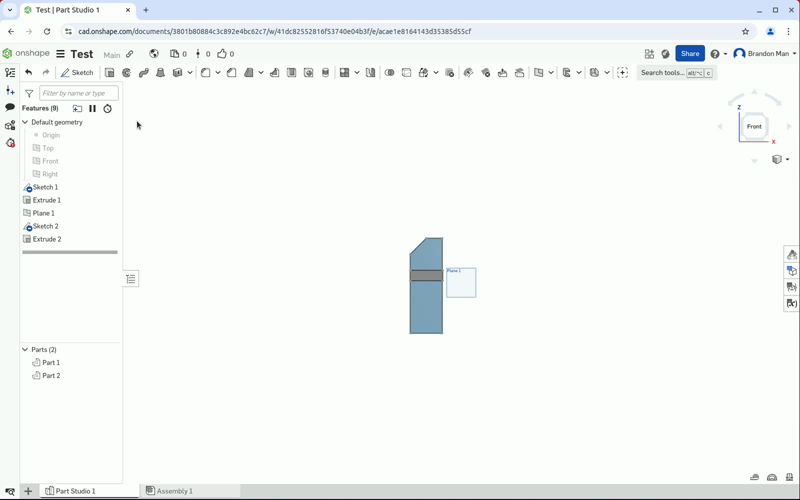
key(shift+h)
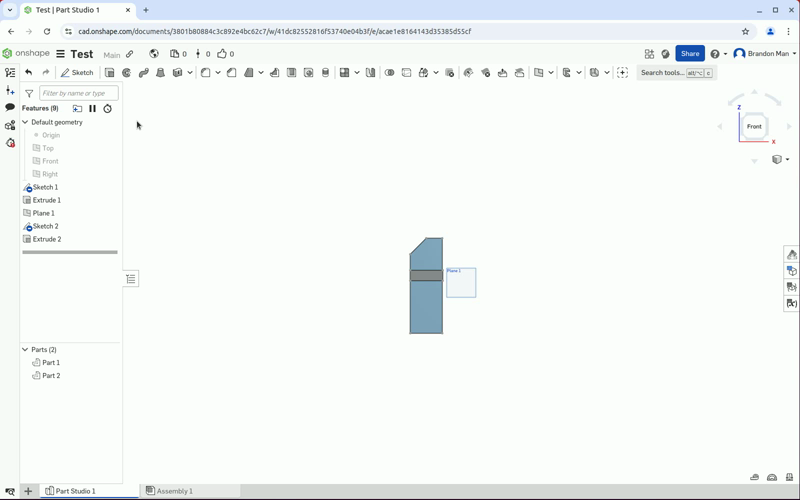
key(shift+7)
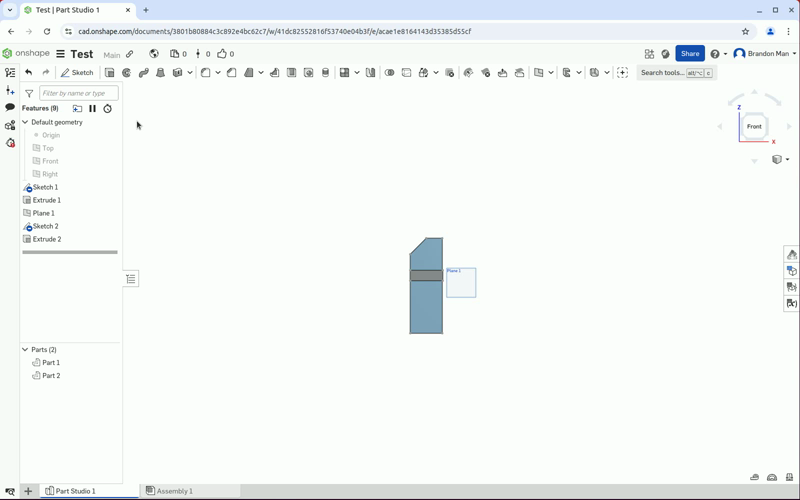
key(left, 2)
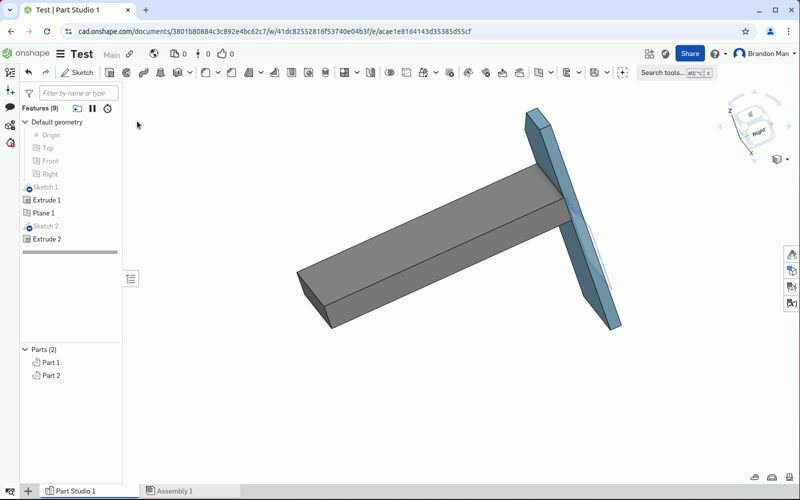
key(down, 2)
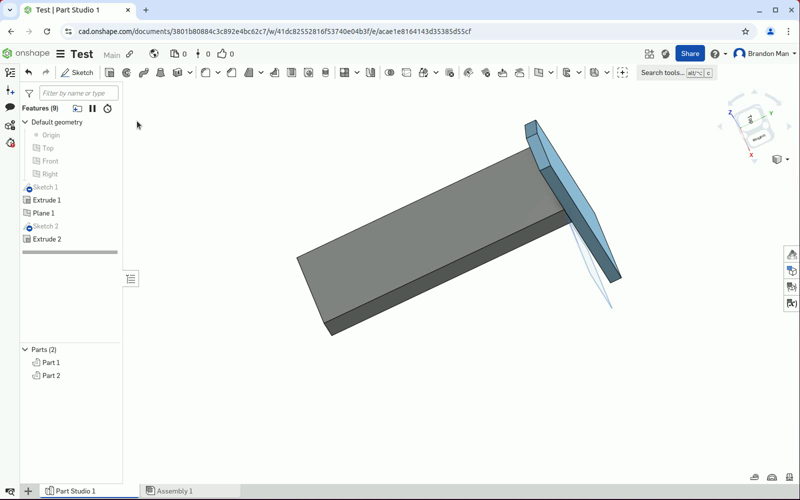
key(up, 2)
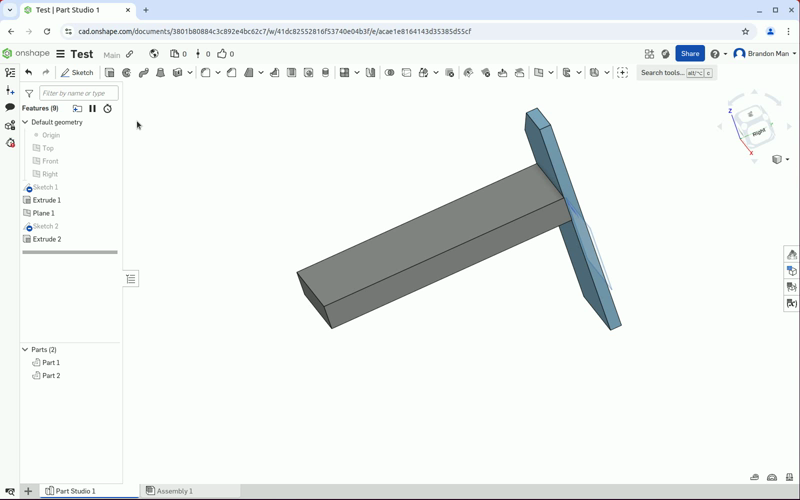
key(right, 2)
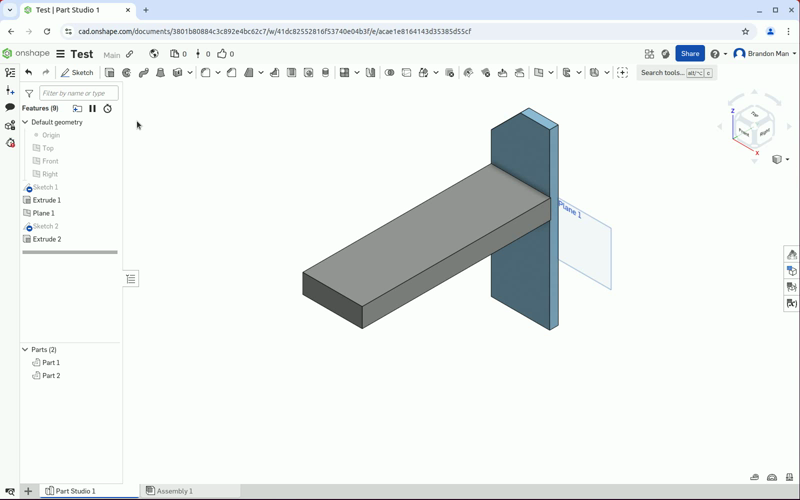
mouse_move(73, 189)
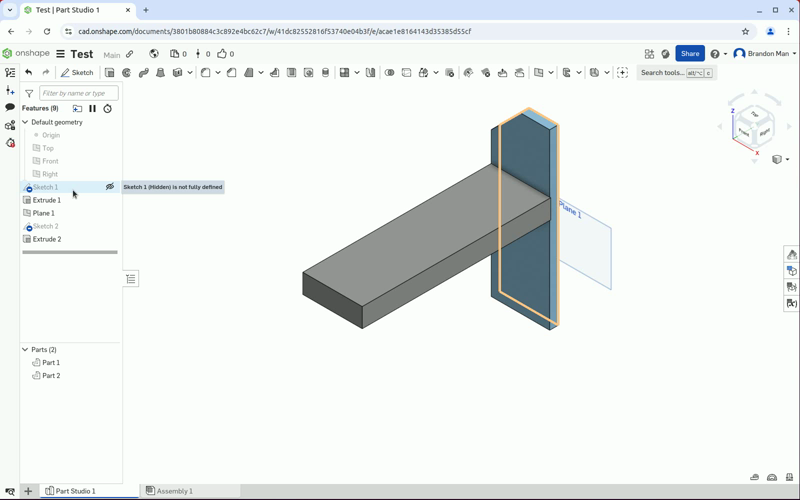
click(73, 189)